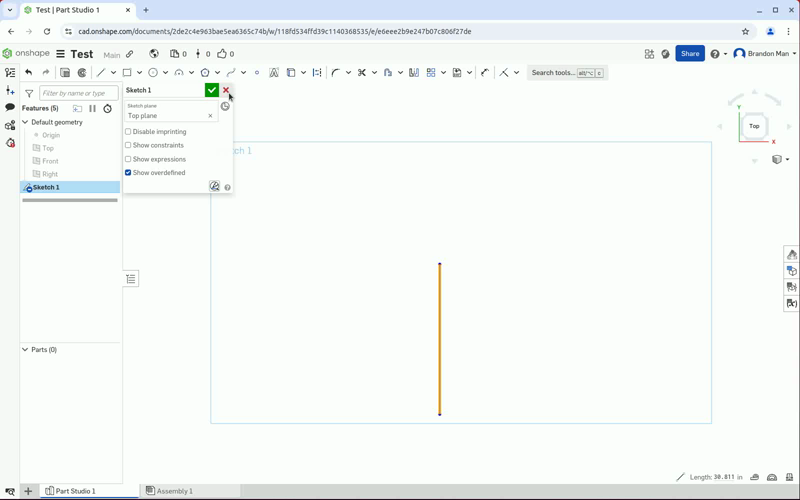
key(shift+h)
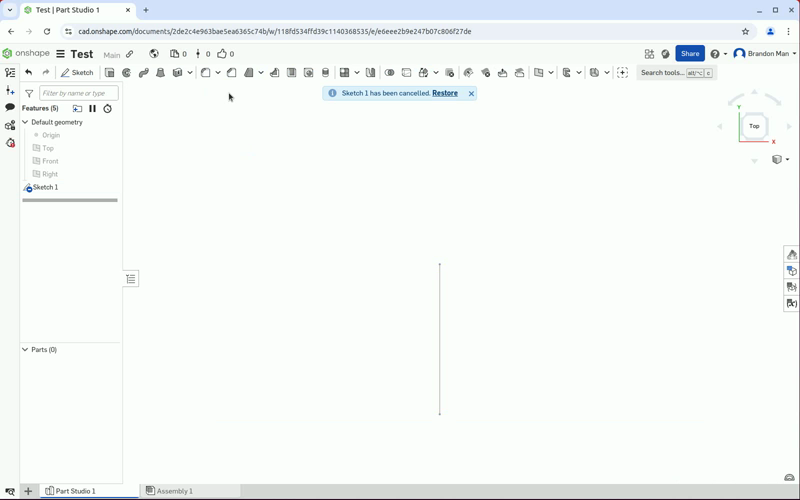
key(shift+s)
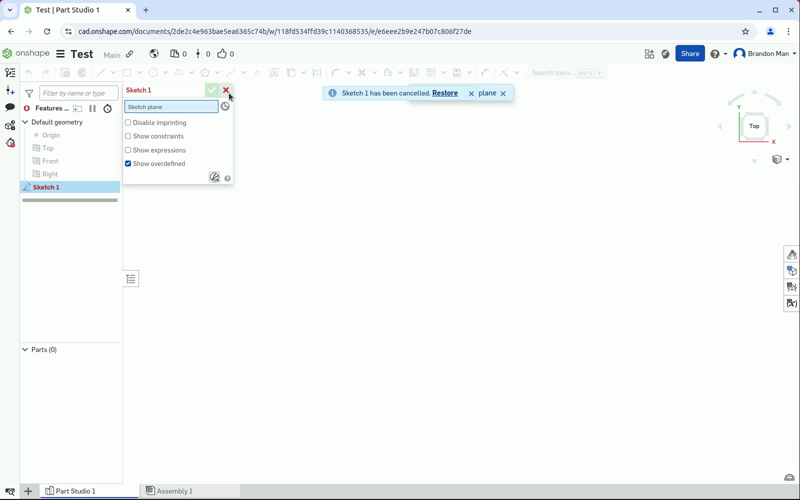
mouse_move(73, 150)
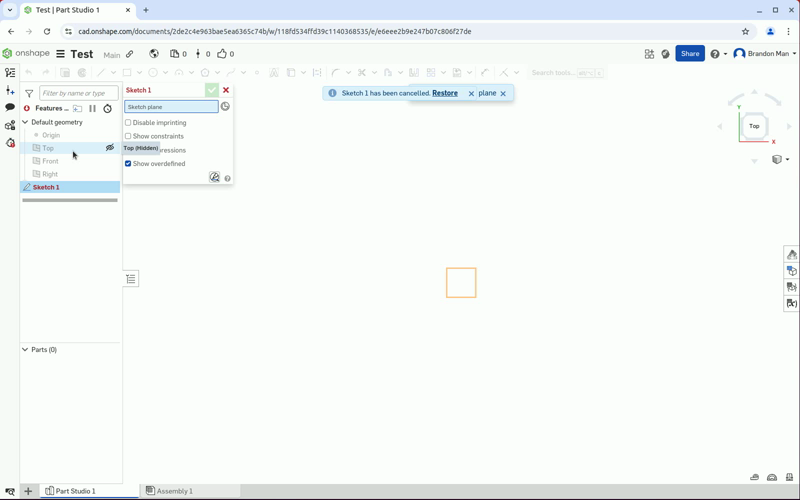
click(73, 150)
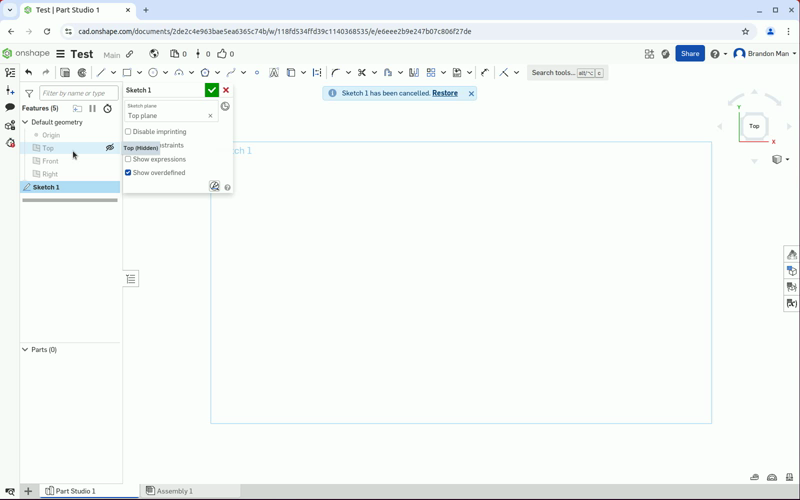
mouse_move(73, 352)
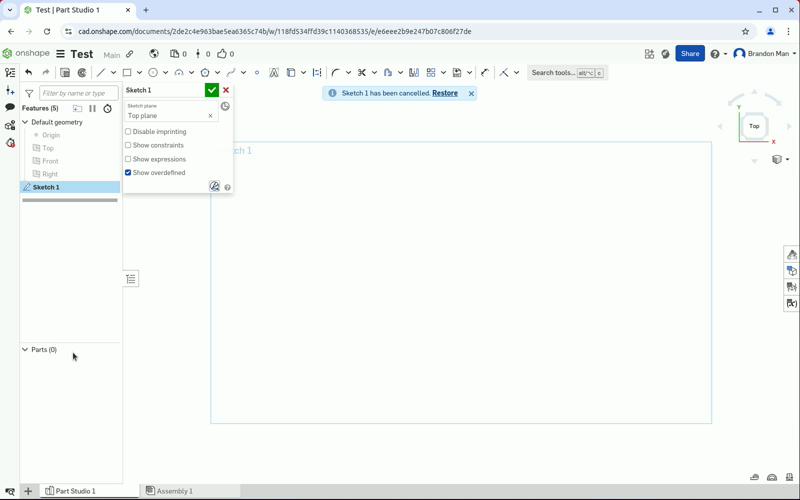
key(y)
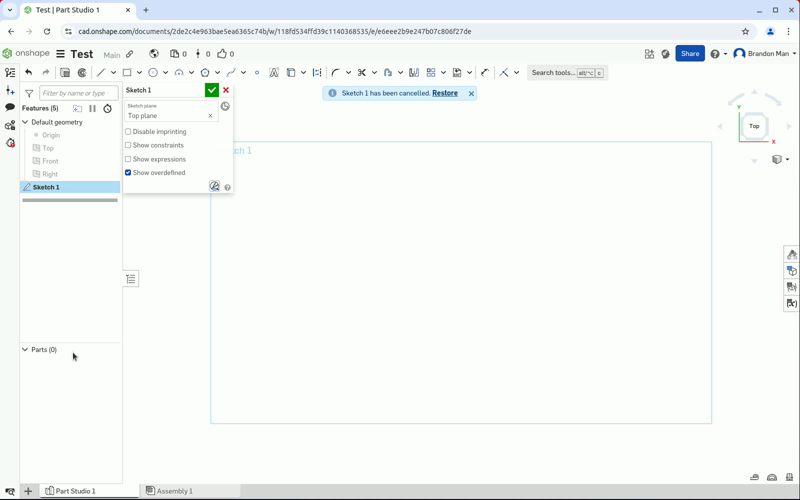
key(l)
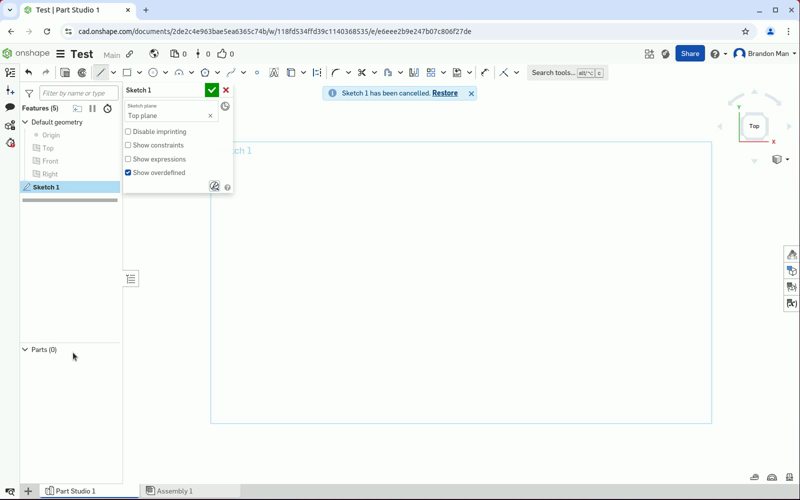
key_down(shift)
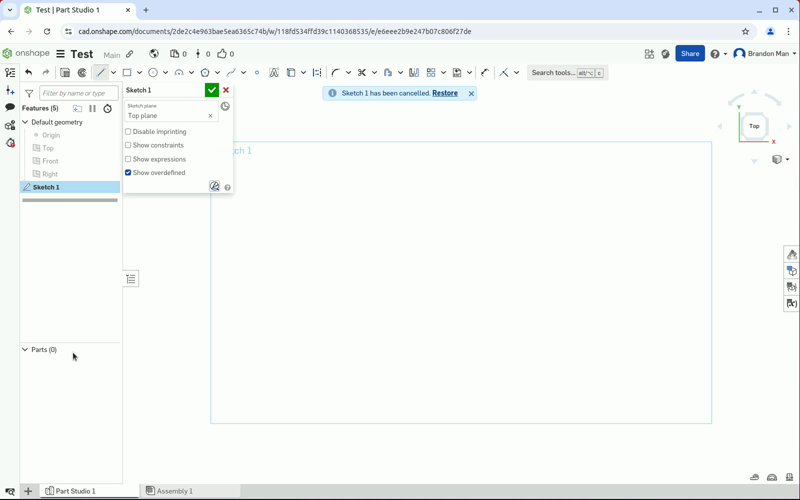
mouse_move(411, 383)
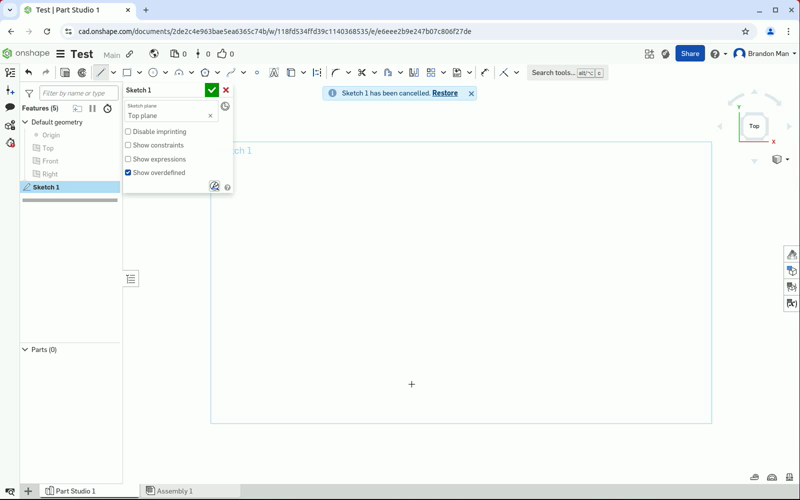
click(411, 383)
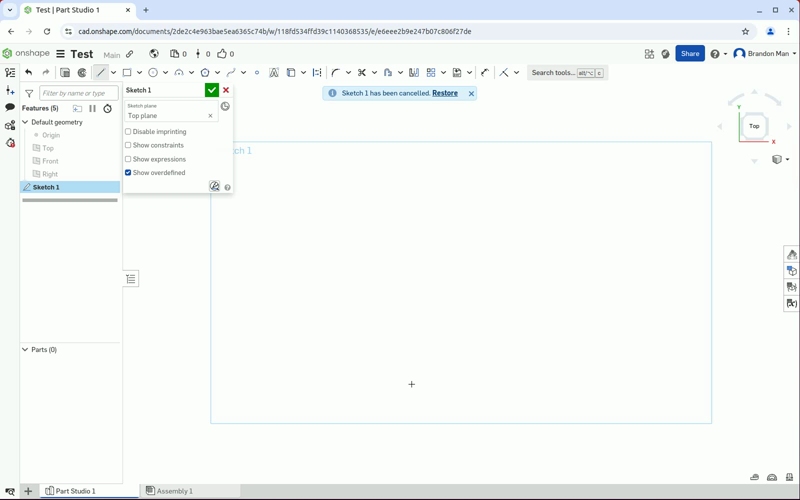
key_up(shift)
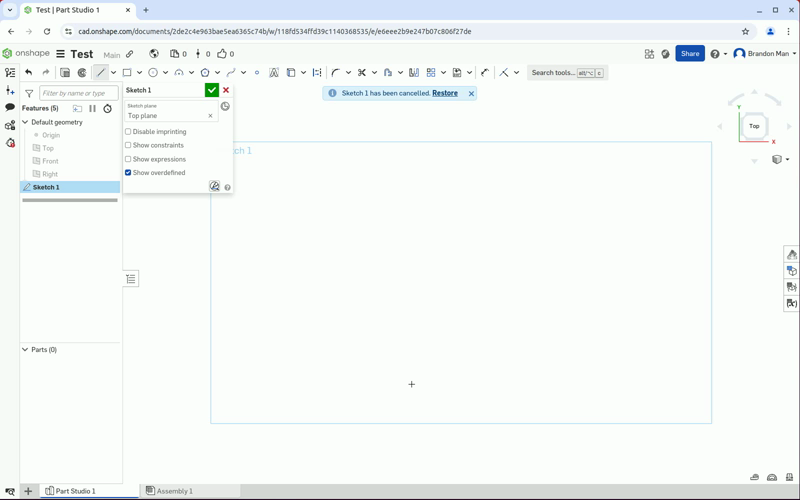
key_down(shift)
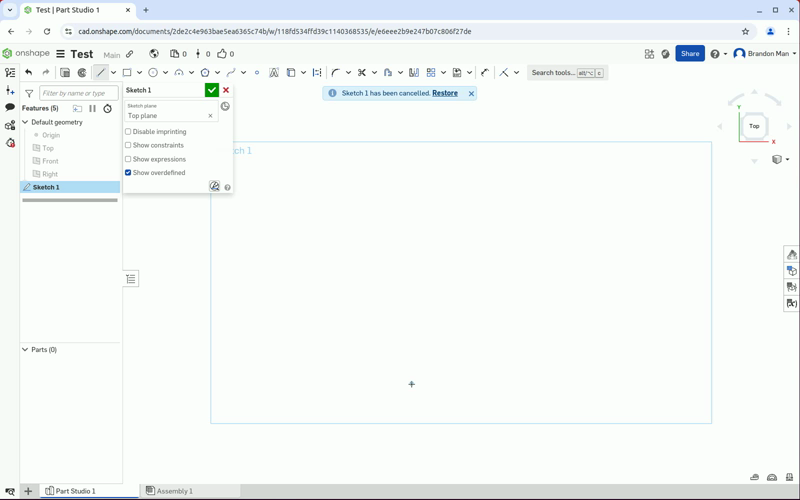
mouse_move(560, 383)
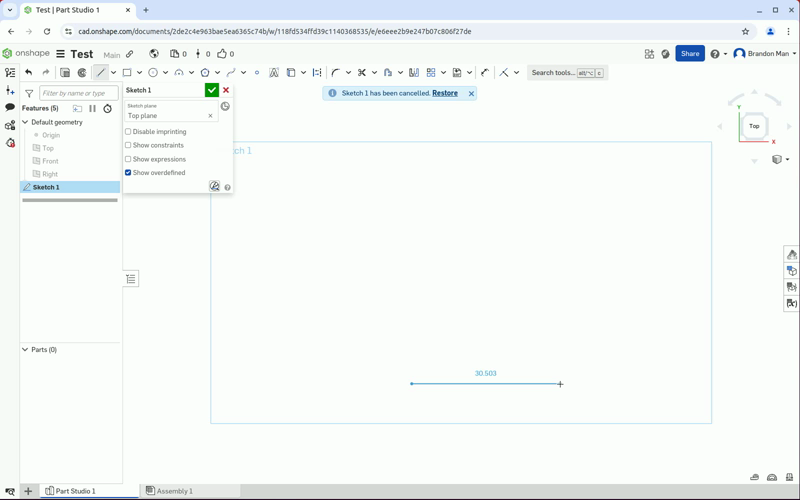
click(560, 383)
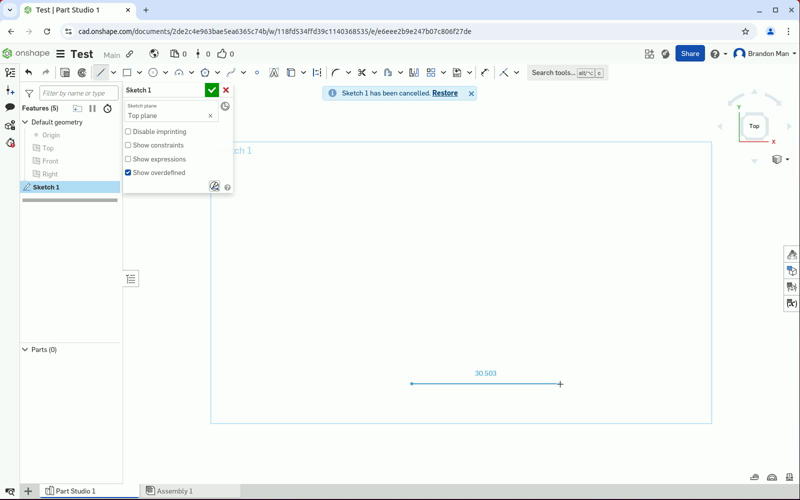
key_up(shift)
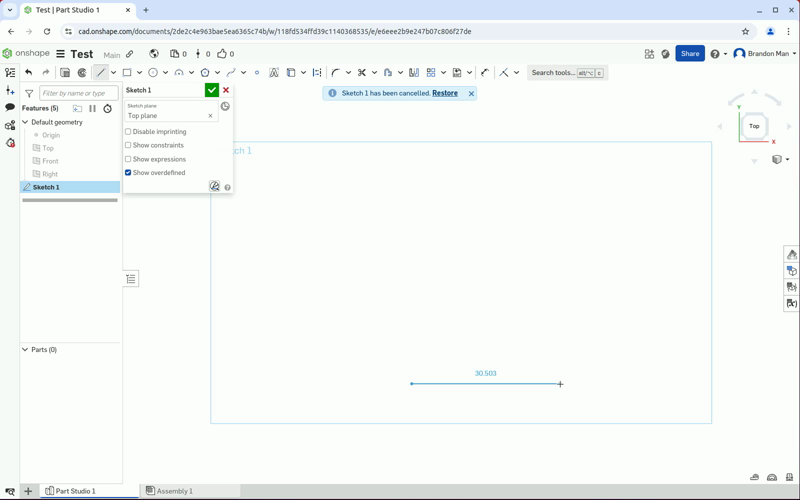
key_down(shift)
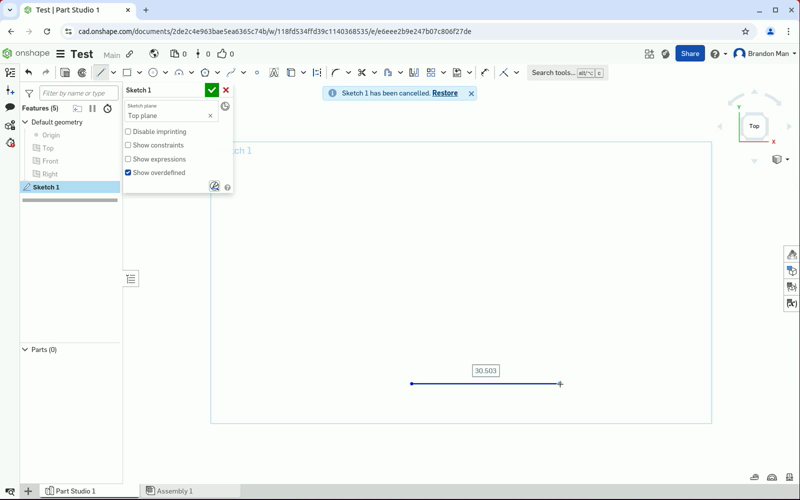
mouse_move(589, 383)
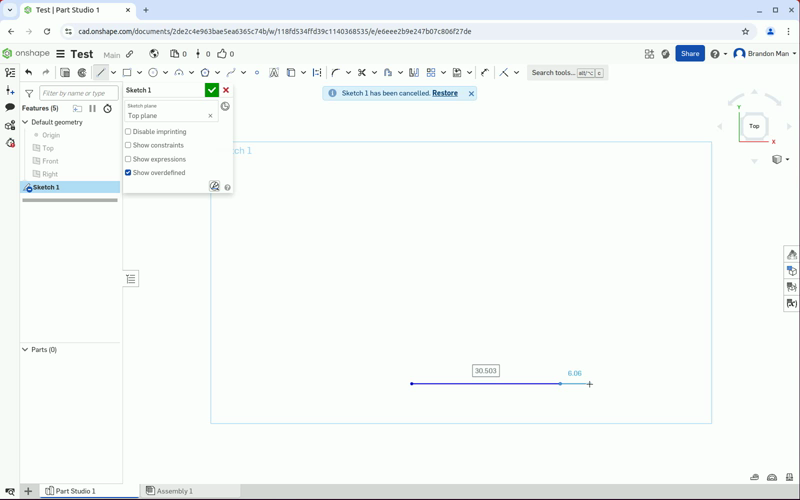
mouse_move(560, 358)
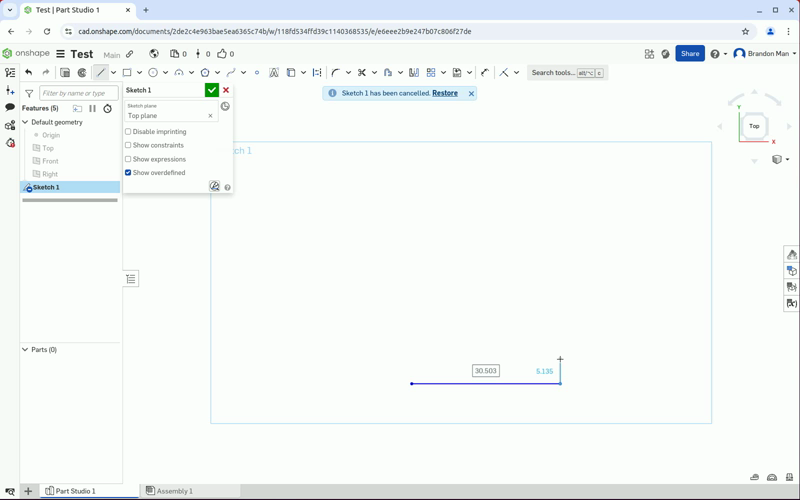
click(560, 358)
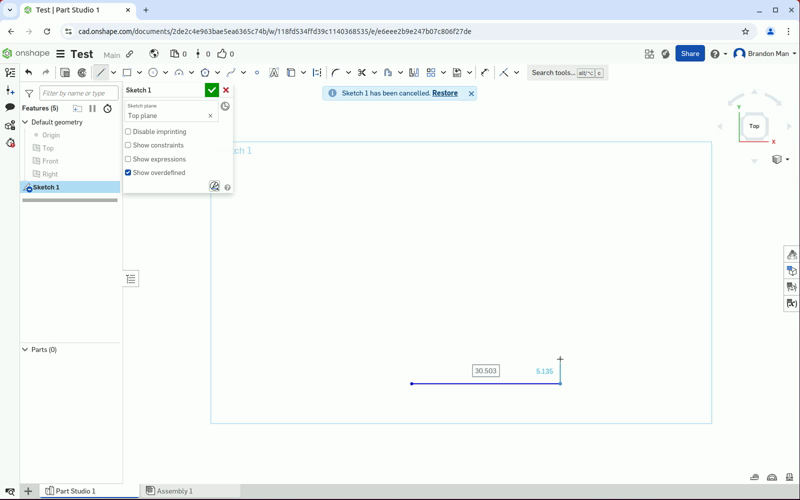
key_up(shift)
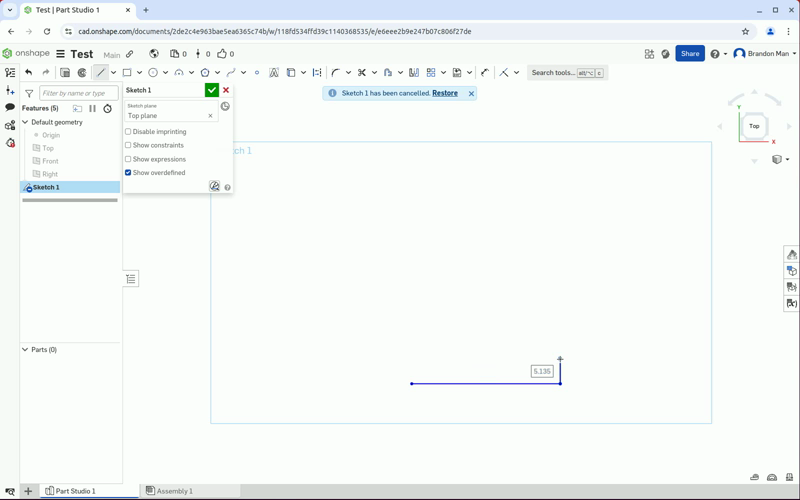
key_down(shift)
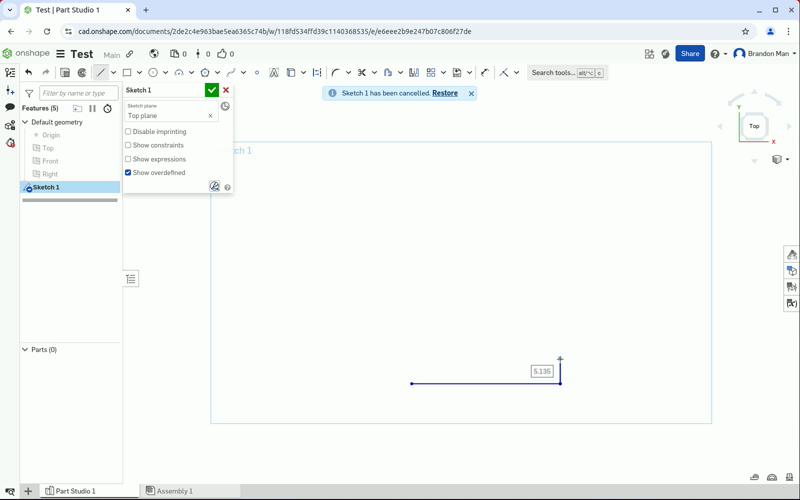
mouse_move(411, 358)
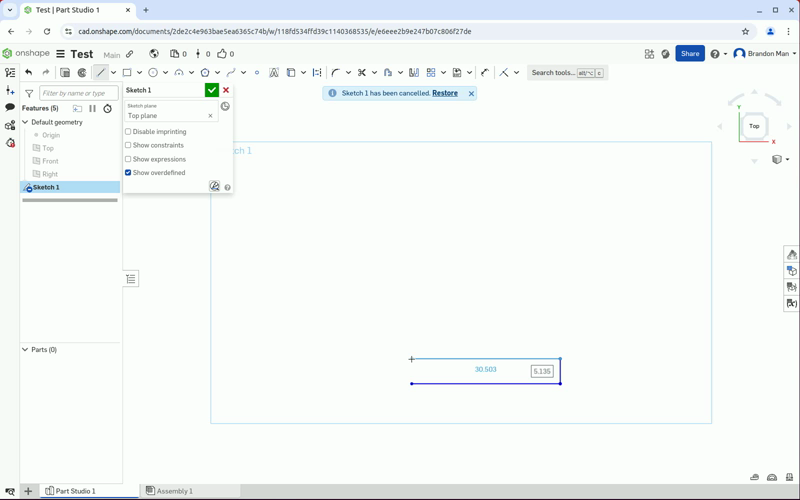
click(411, 358)
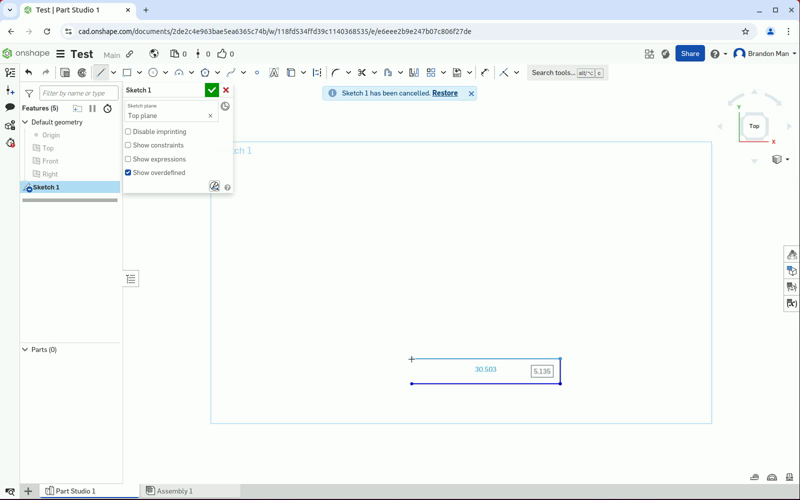
key_up(shift)
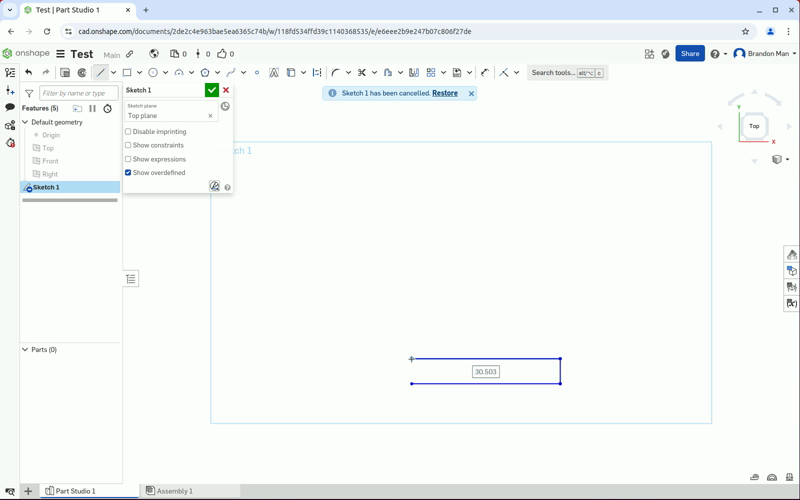
mouse_move(441, 358)
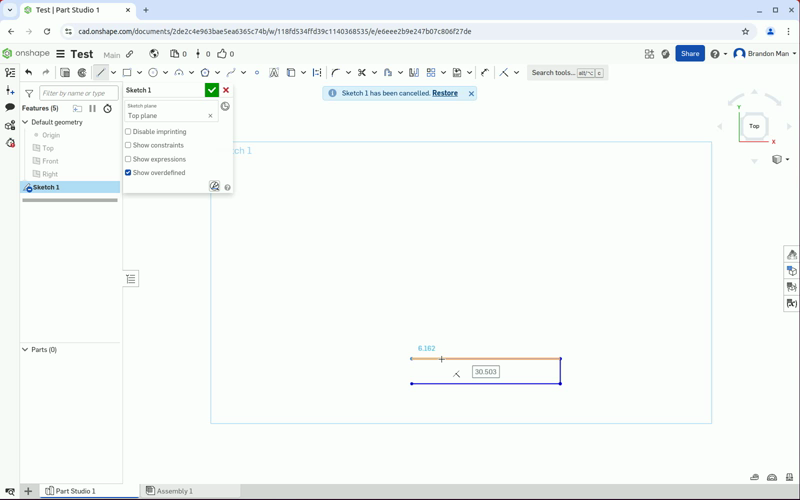
key_down(shift)
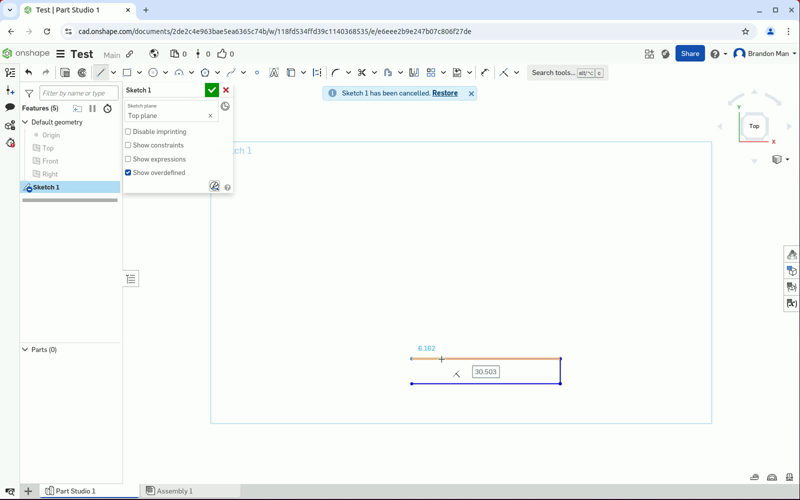
mouse_move(411, 383)
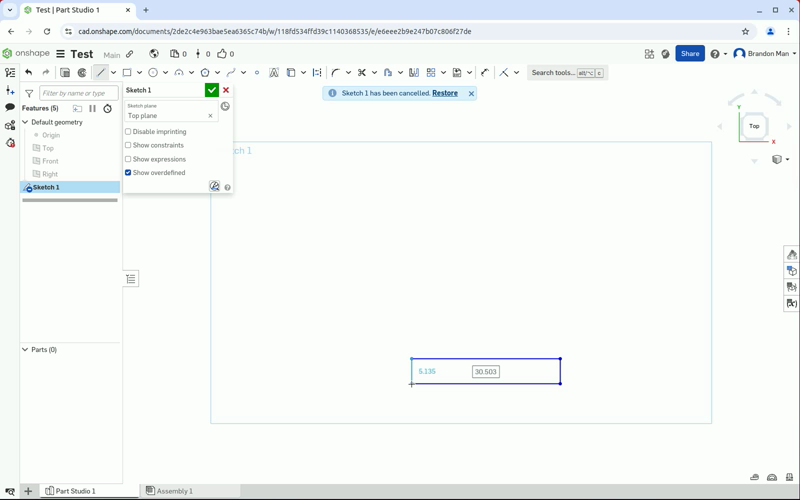
key_up(shift)
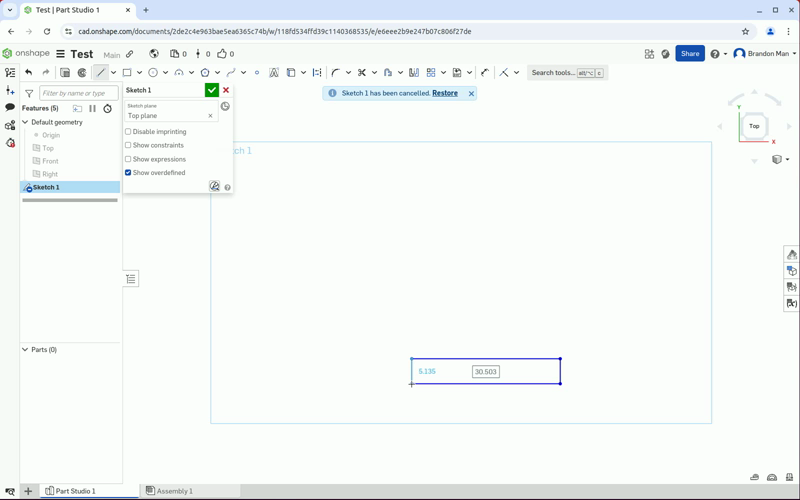
click(411, 383)
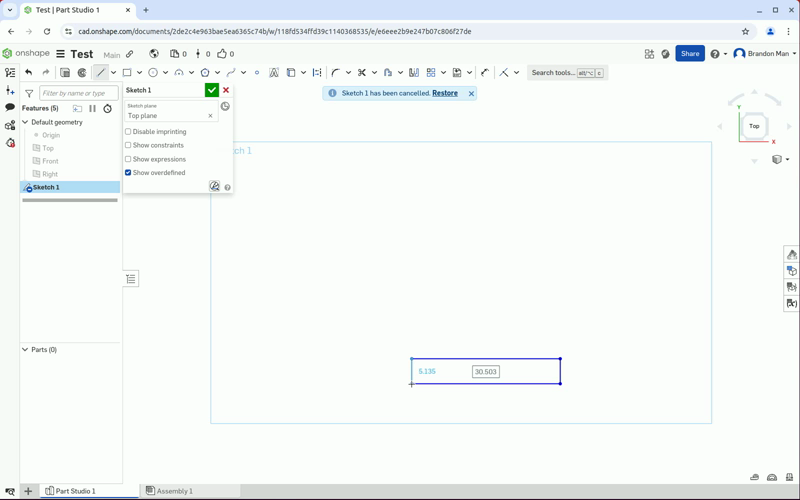
key(esc)
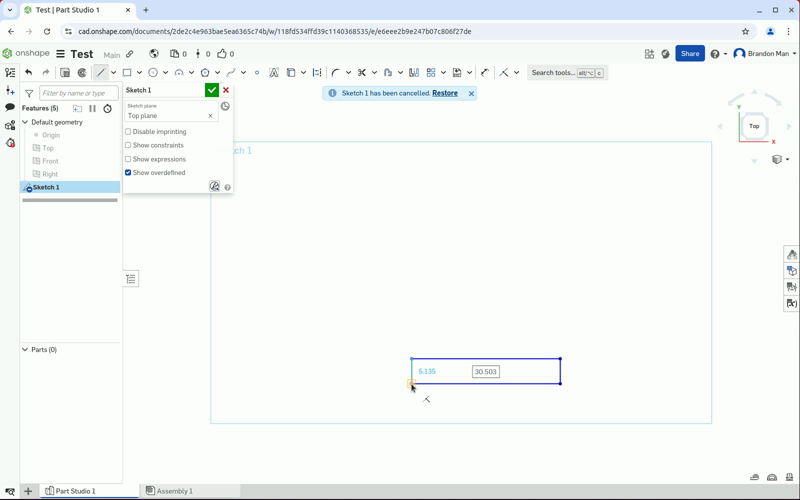
mouse_move(439, 375)
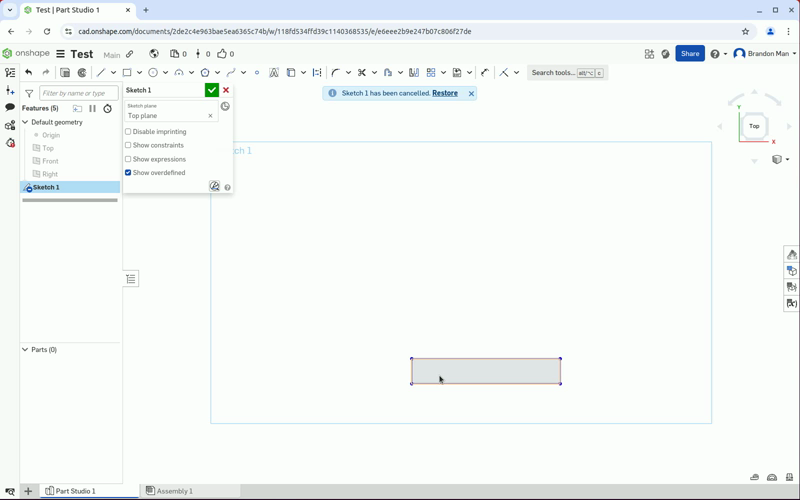
click(439, 375)
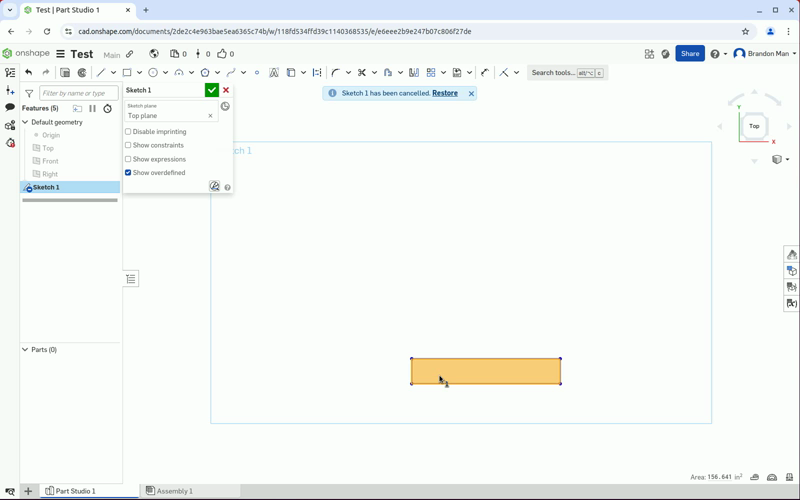
mouse_move(73, 352)
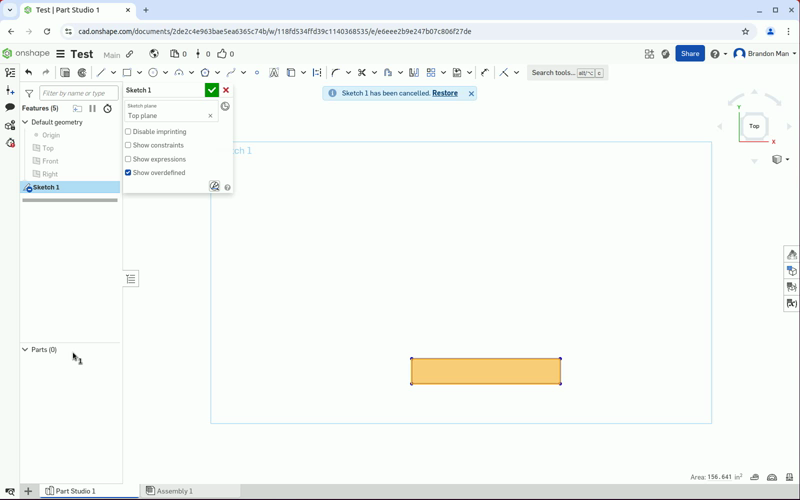
key(shift+y)
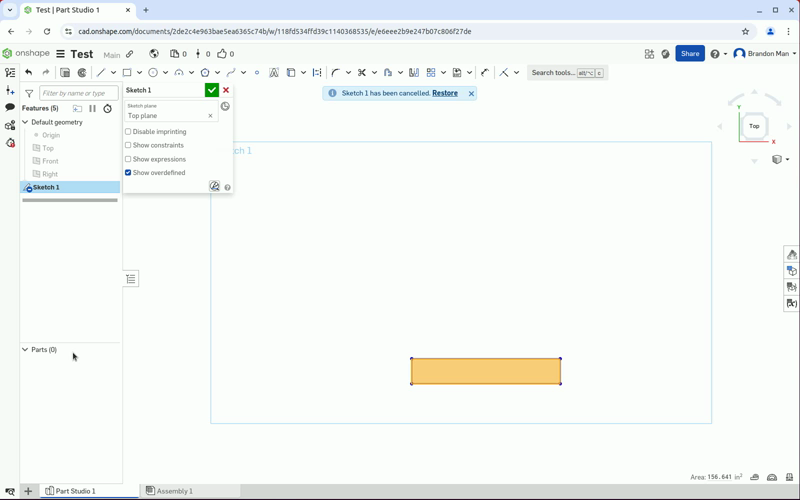
key(shift+e)
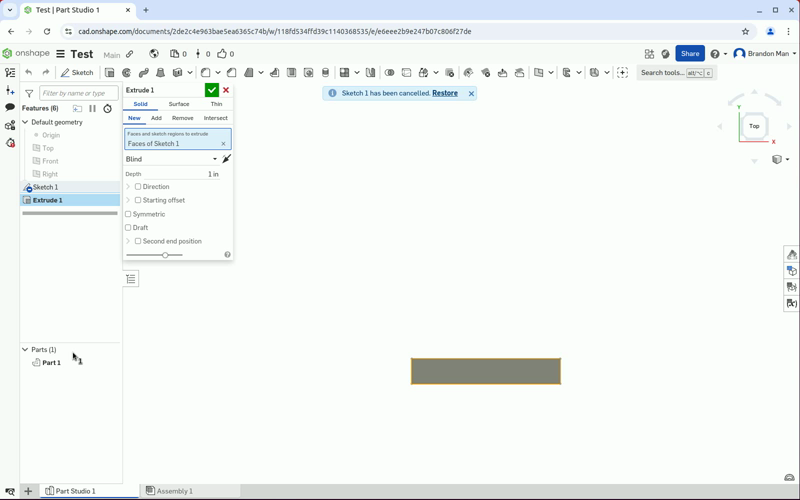
mouse_move(143, 106)
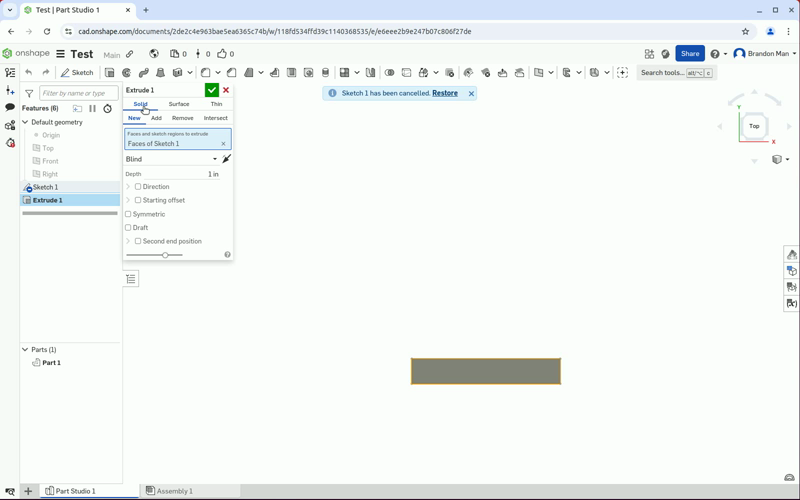
click(143, 106)
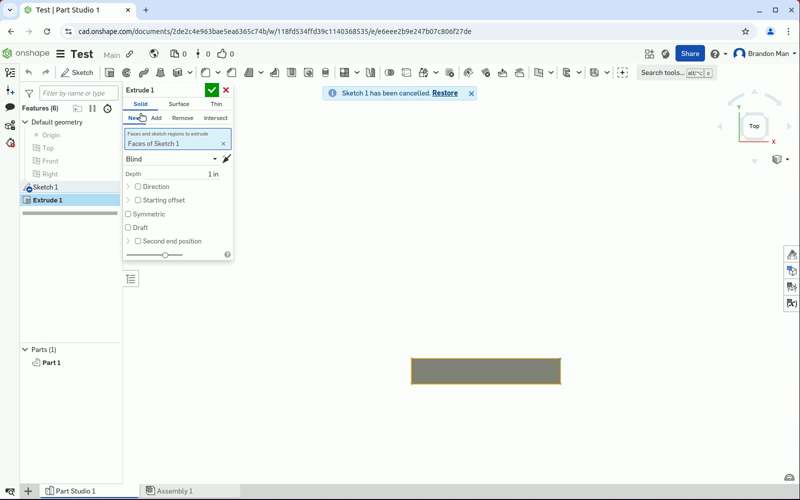
mouse_move(137, 120)
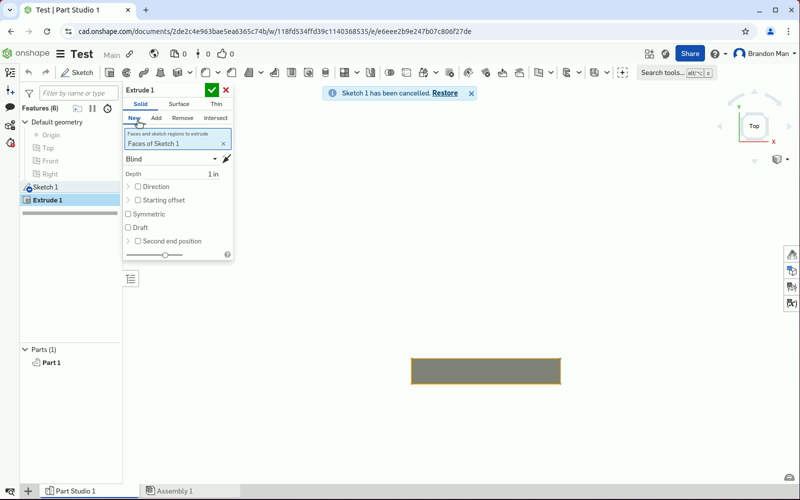
click(137, 120)
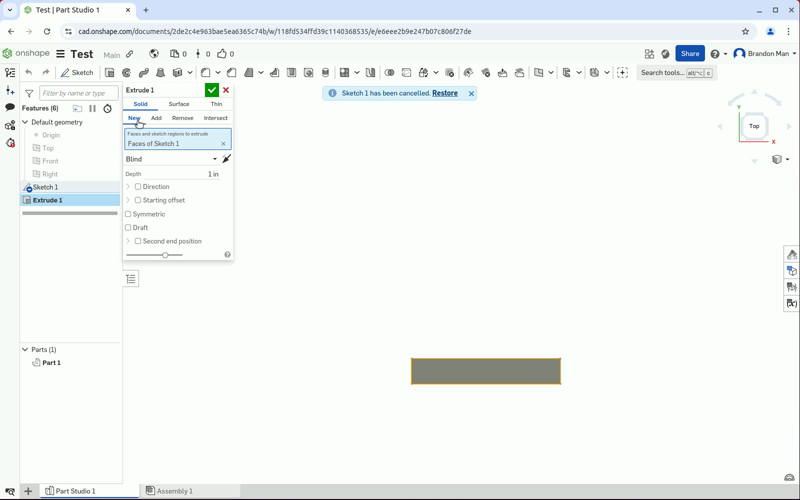
key(tab, 4)
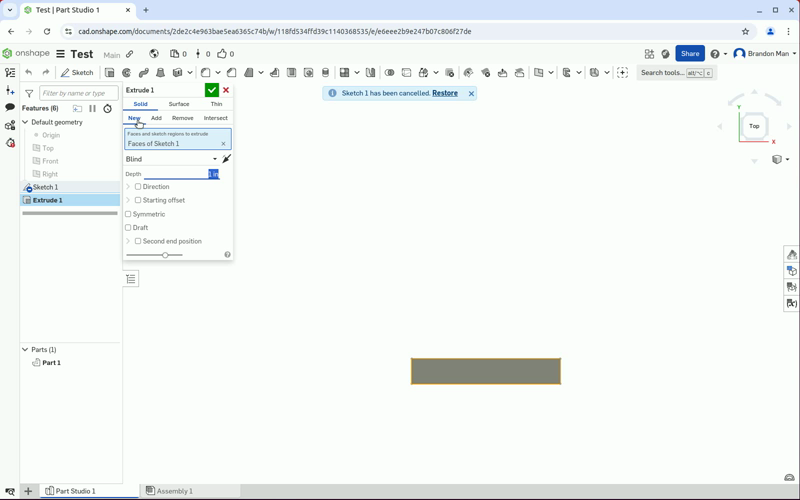
text(0.963)
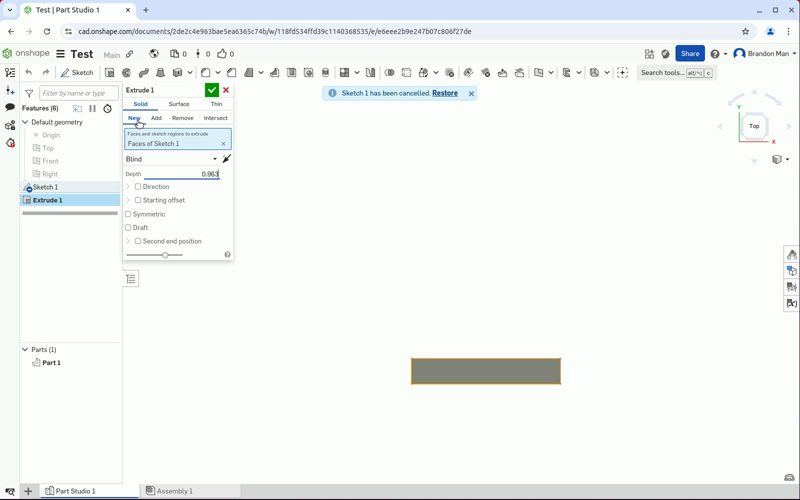
key(enter)
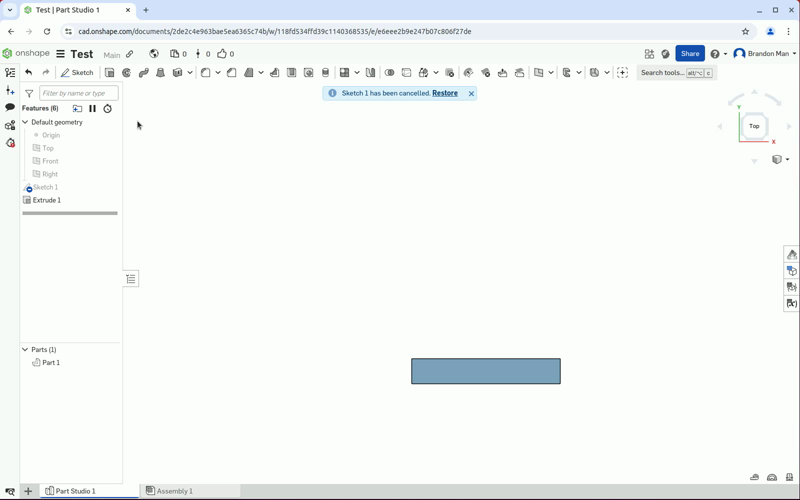
key(shift+h)
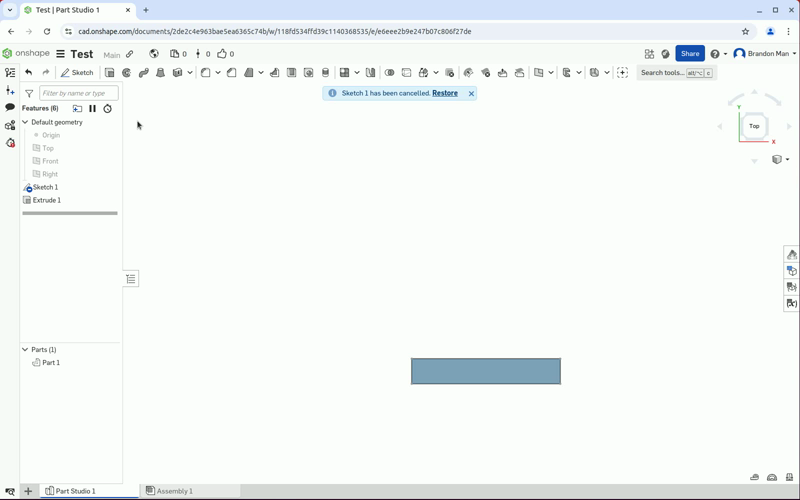
key(shift+h)
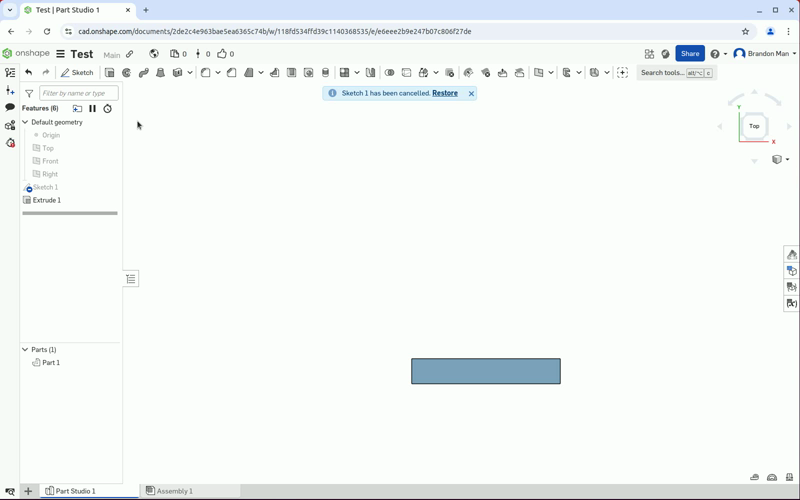
mouse_move(73, 189)
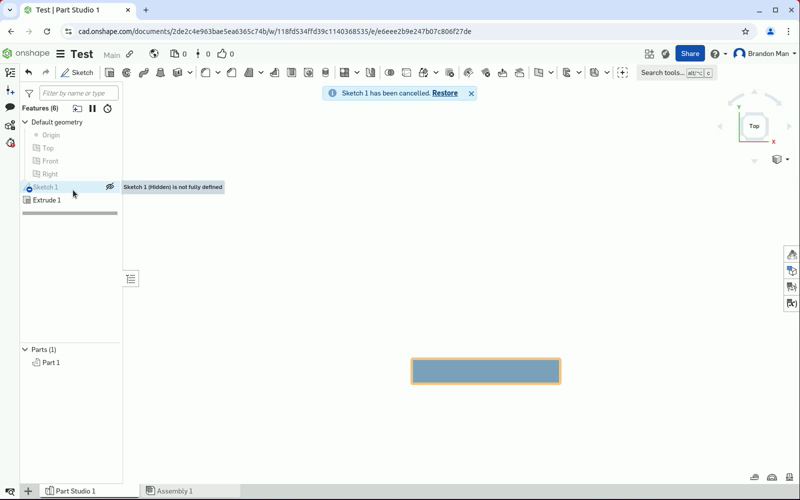
click(73, 189)
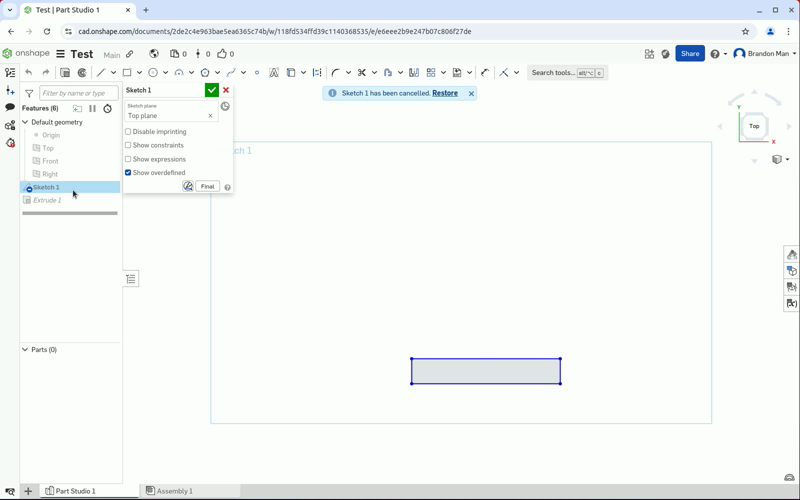
mouse_move(229, 92)
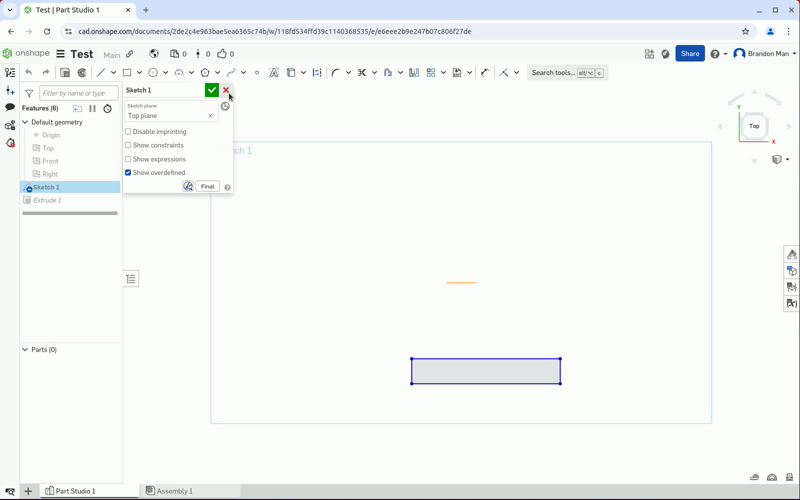
click(229, 92)
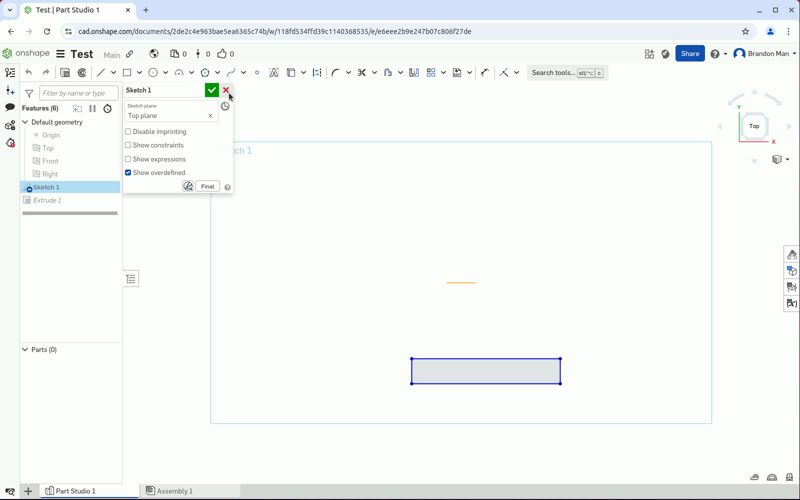
key(shift+s)
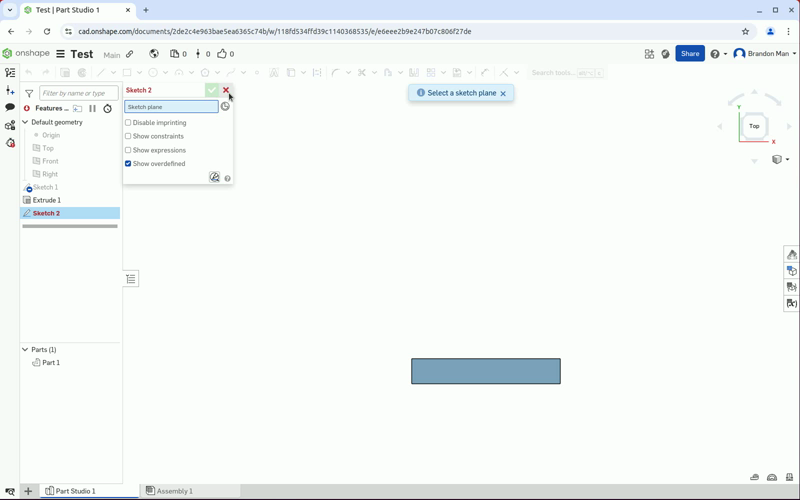
mouse_move(73, 150)
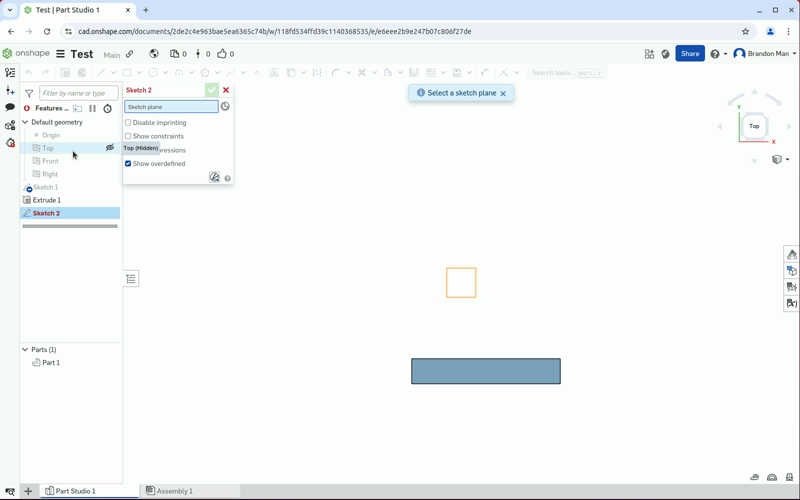
click(73, 150)
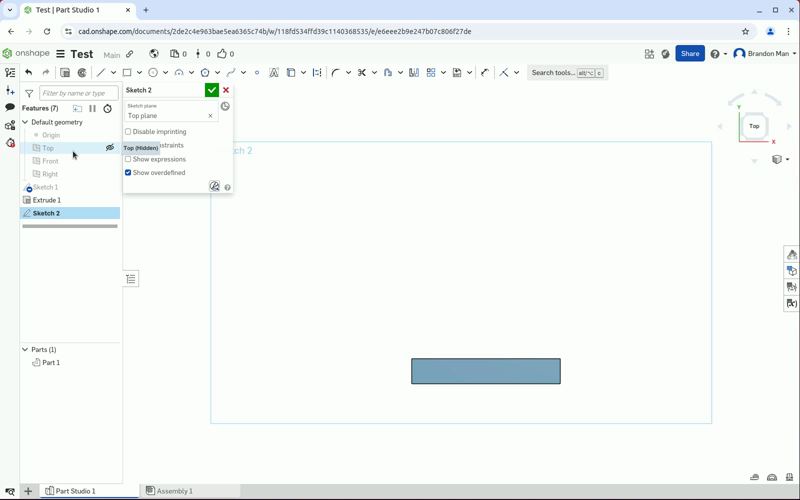
mouse_move(73, 352)
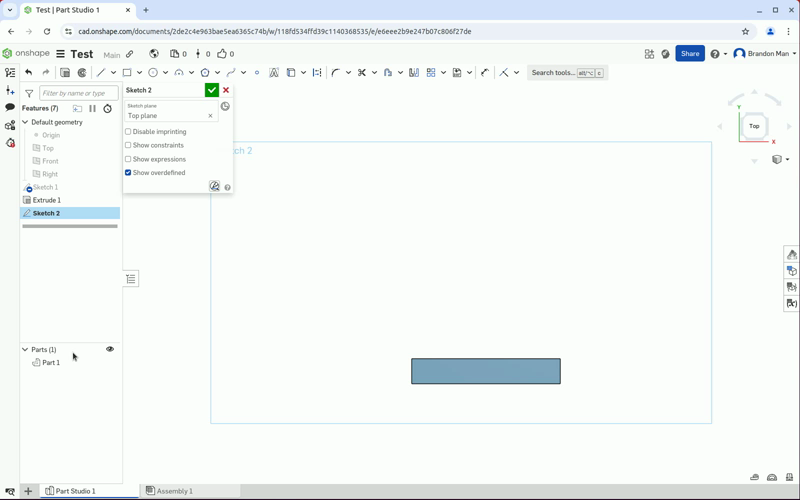
key(y)
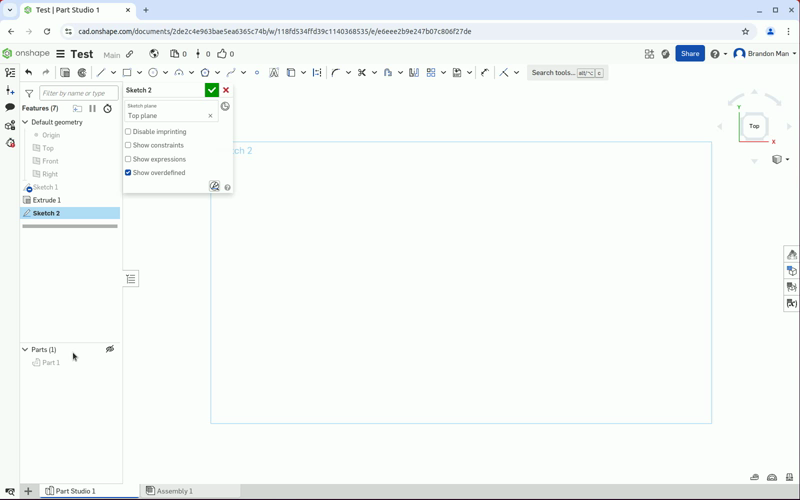
key(a)
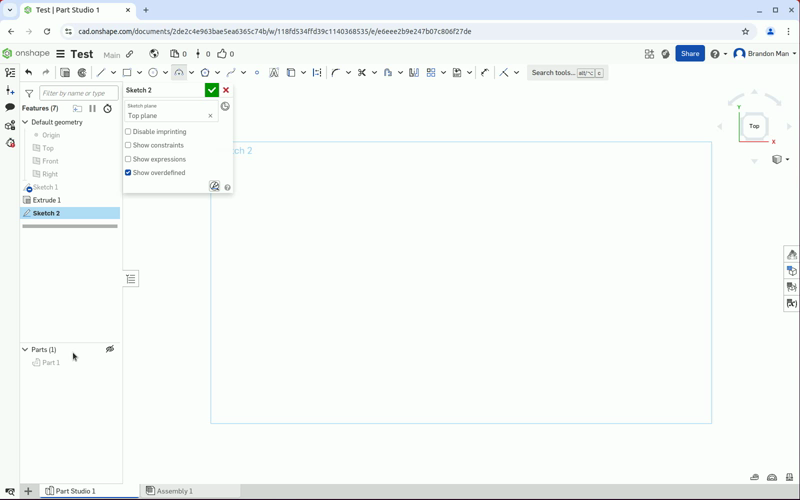
key_down(shift)
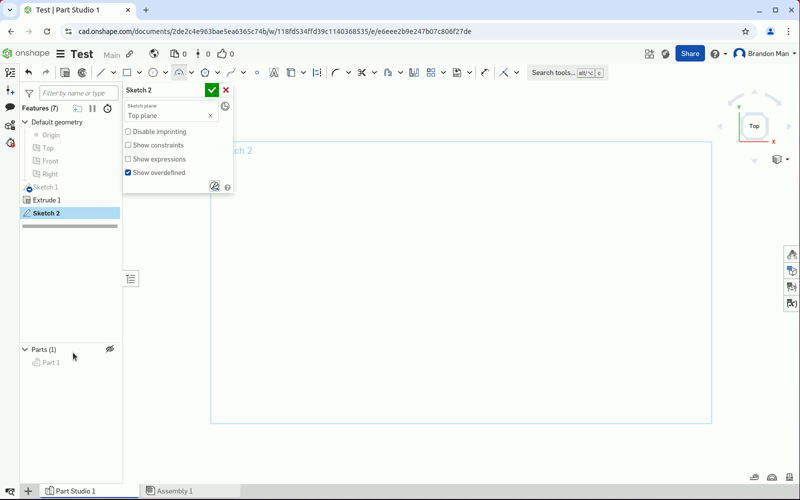
mouse_move(560, 383)
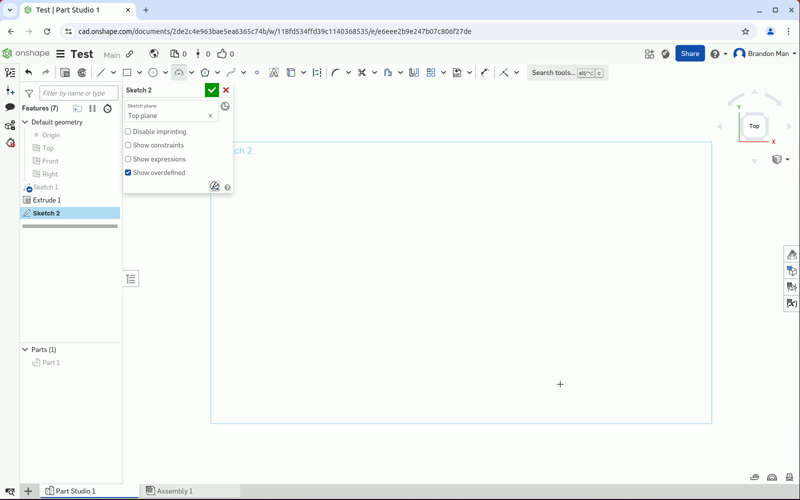
click(560, 383)
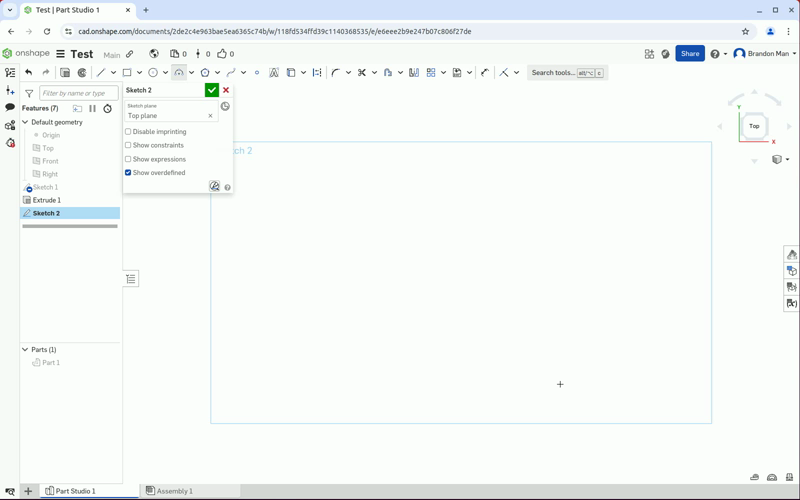
key_up(shift)
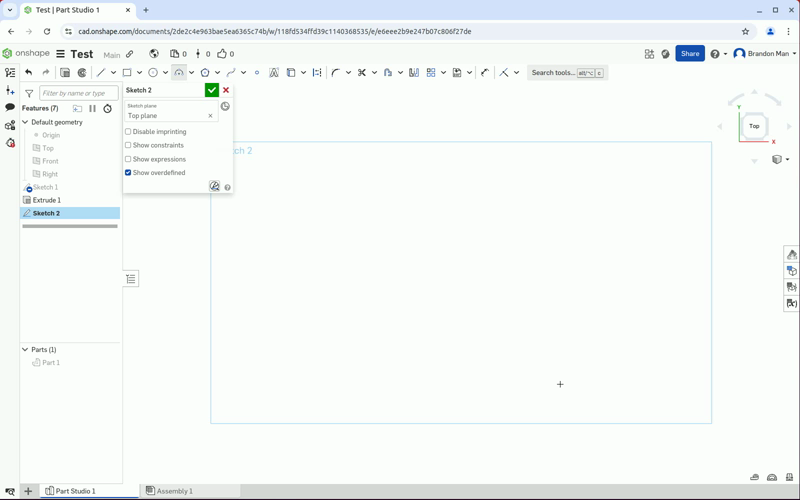
key_down(shift)
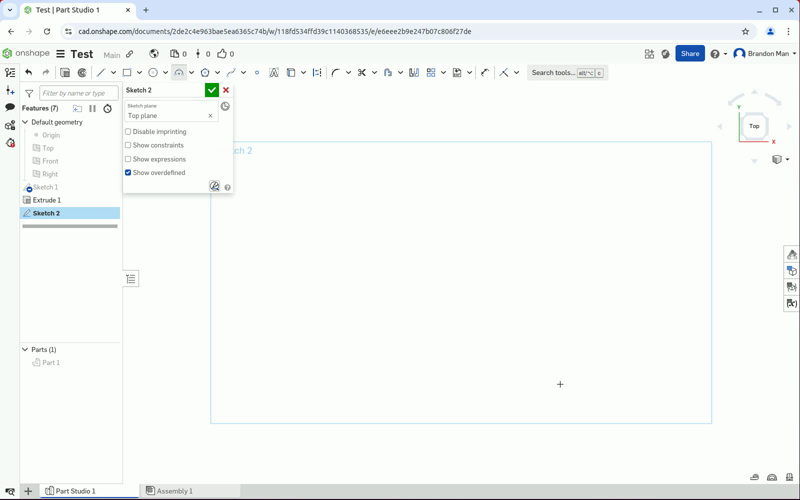
mouse_move(560, 357)
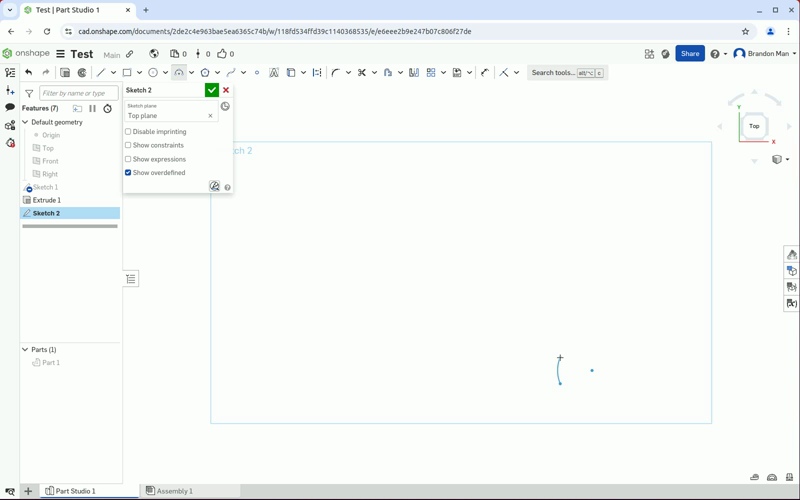
click(560, 357)
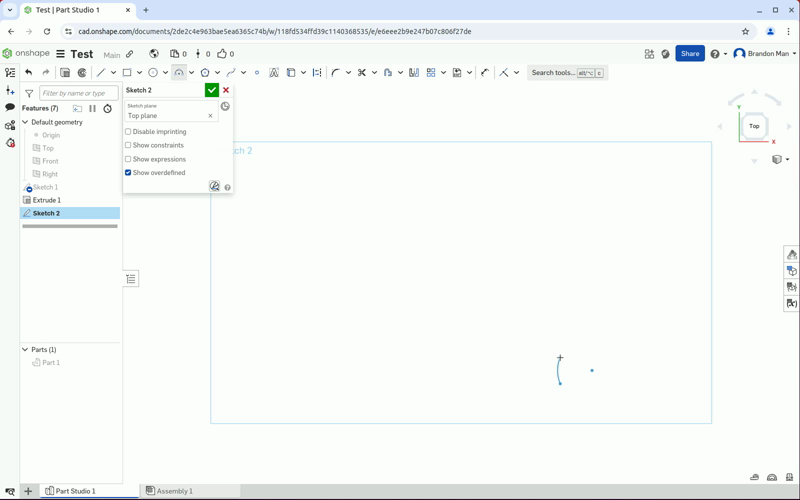
mouse_move(573, 370)
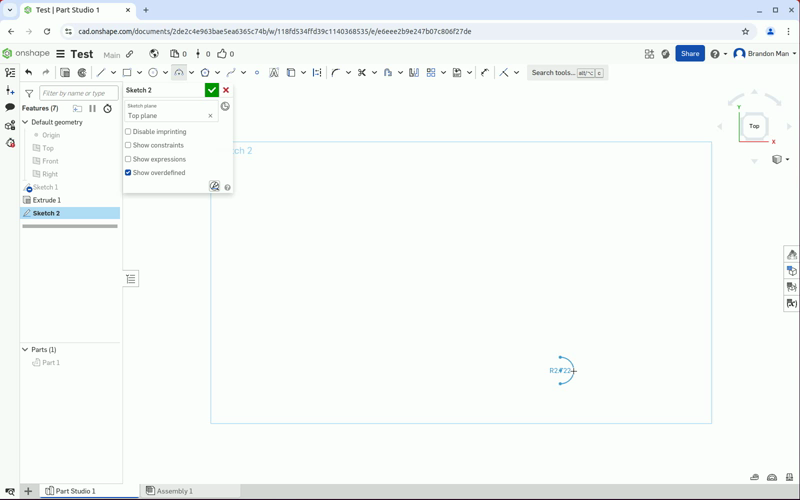
click(573, 370)
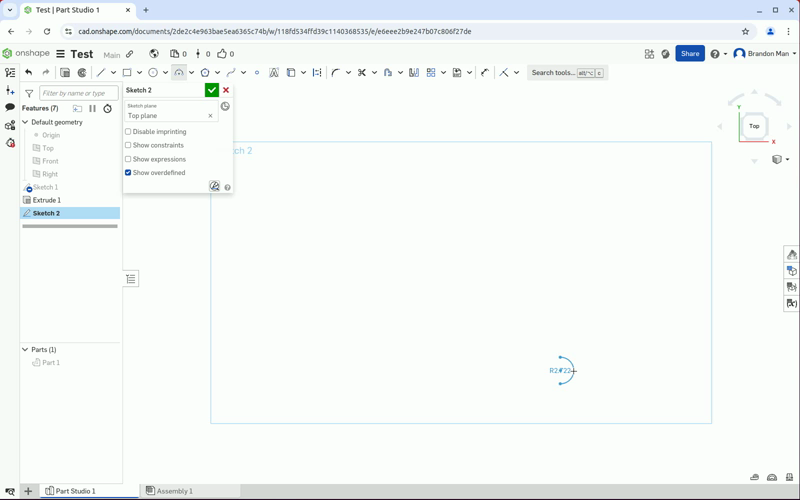
key_up(shift)
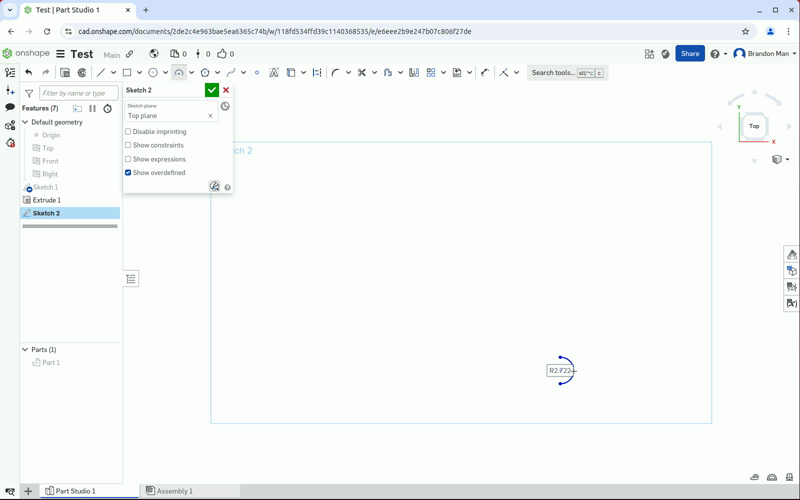
key(esc)
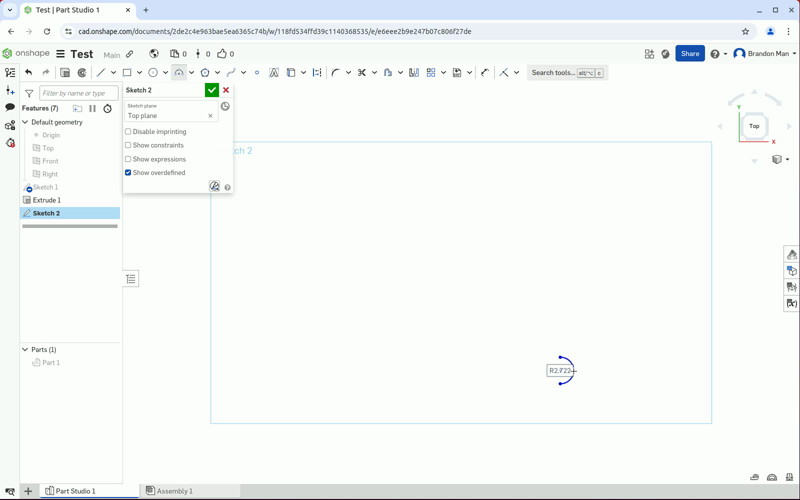
key(l)
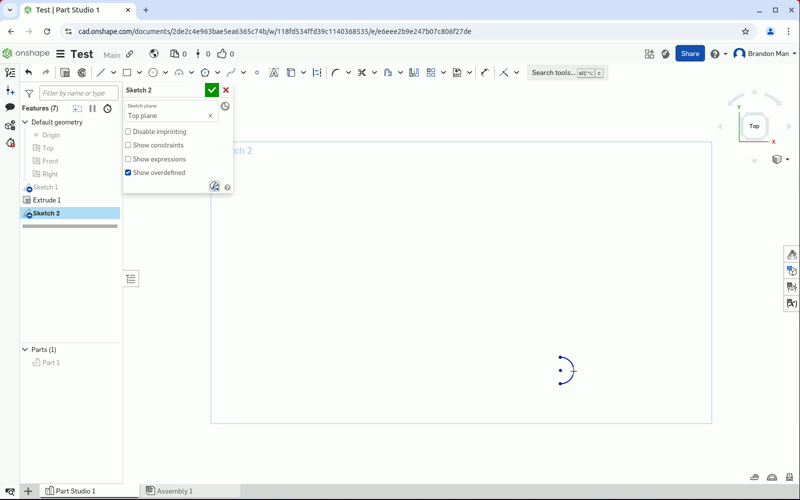
mouse_move(560, 357)
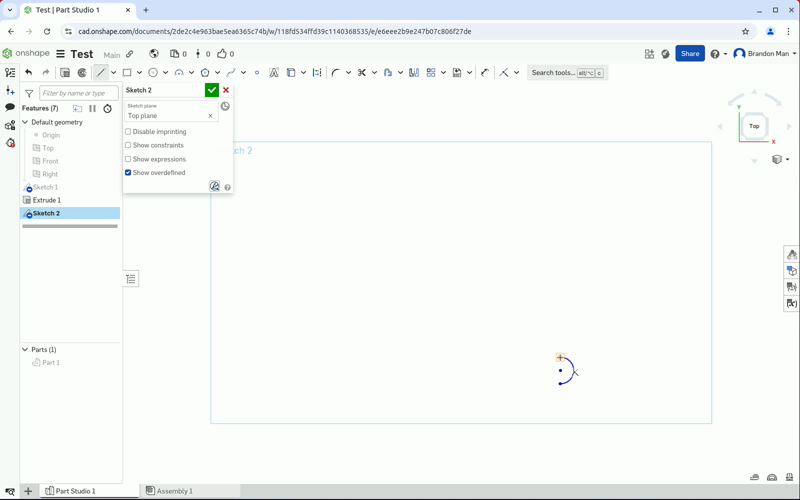
click(560, 357)
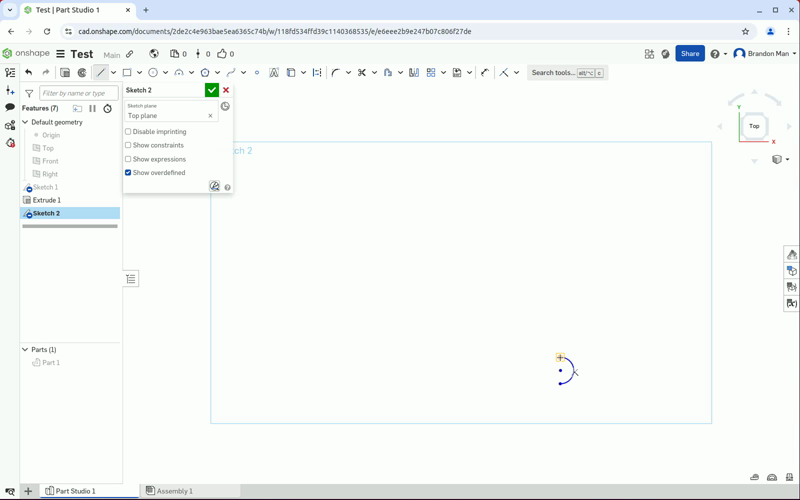
mouse_move(589, 357)
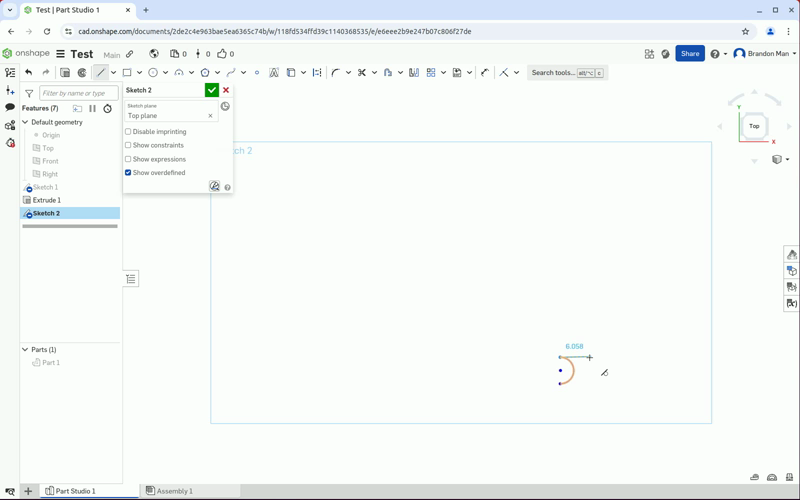
key_down(shift)
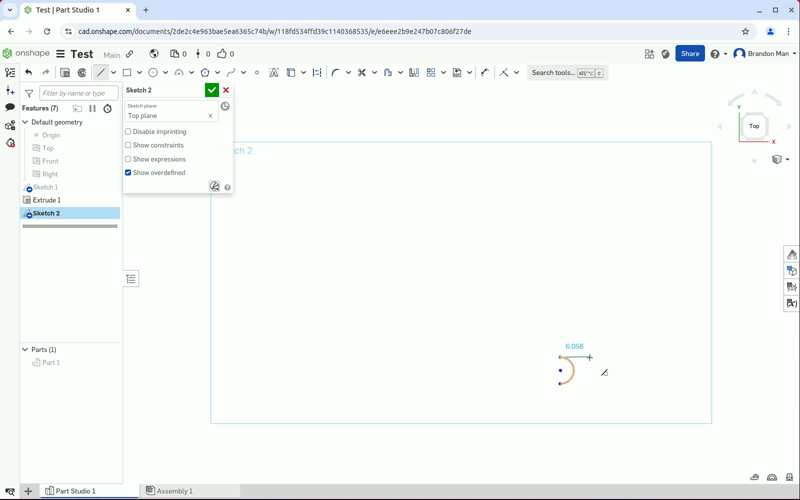
mouse_move(560, 383)
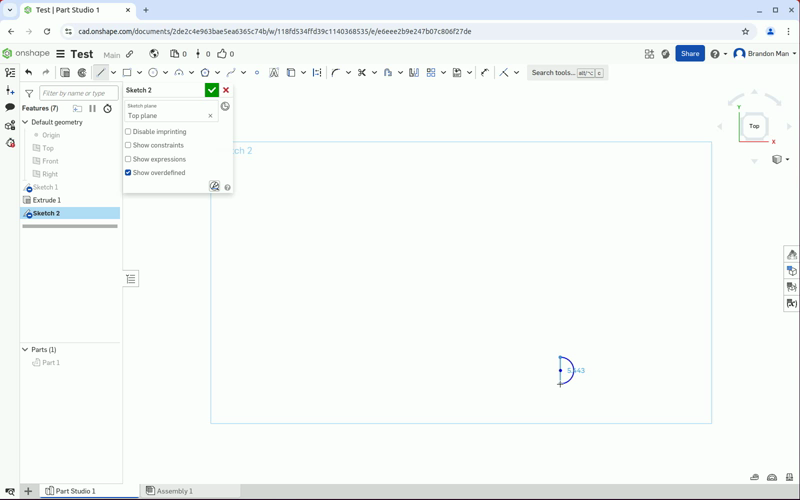
key_up(shift)
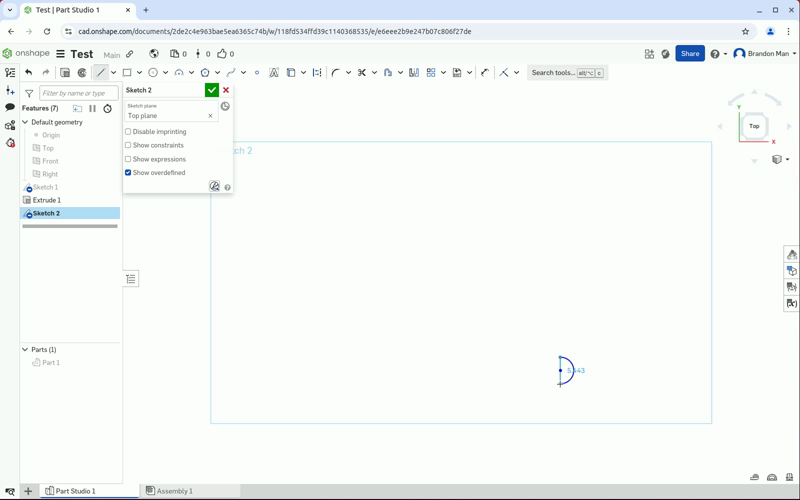
click(560, 383)
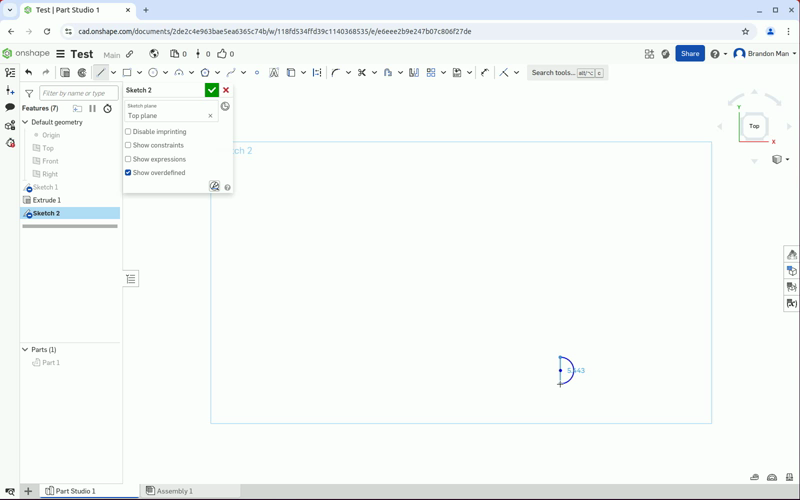
key(esc)
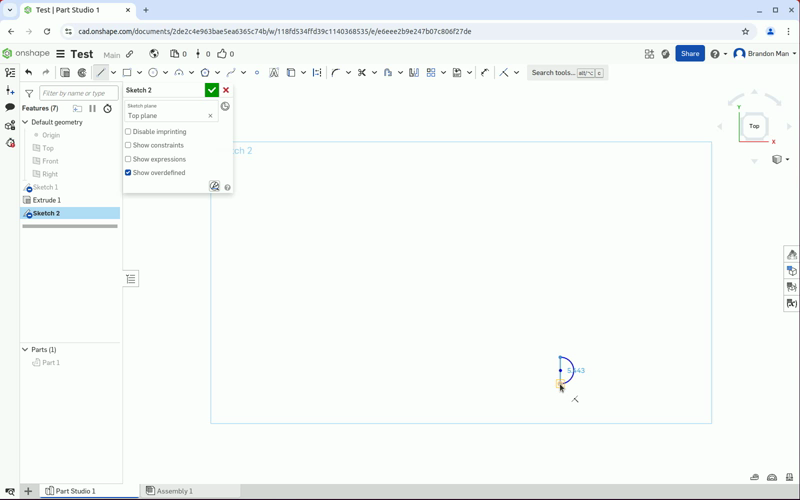
mouse_move(563, 360)
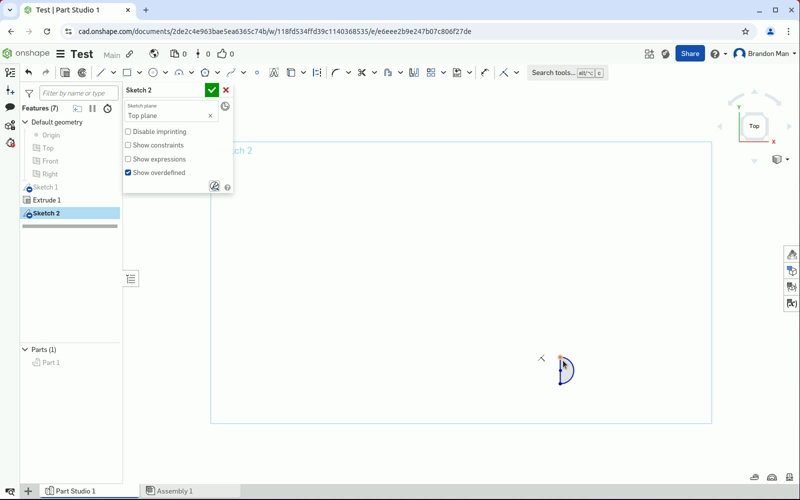
scroll(6)
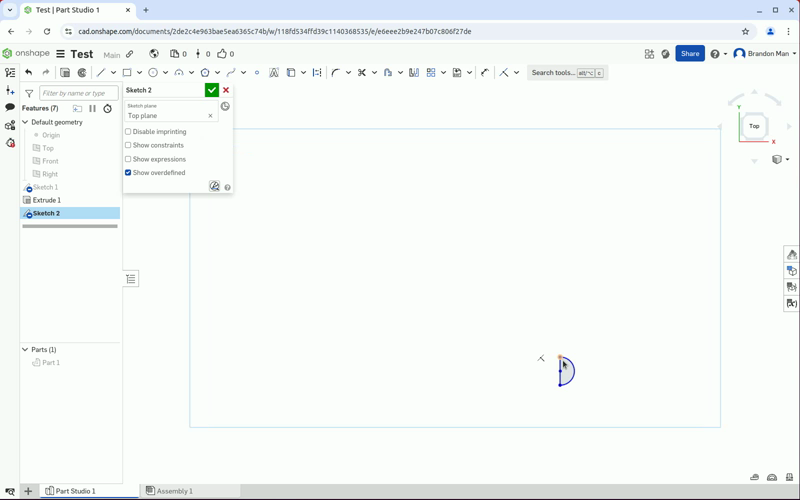
scroll(6)
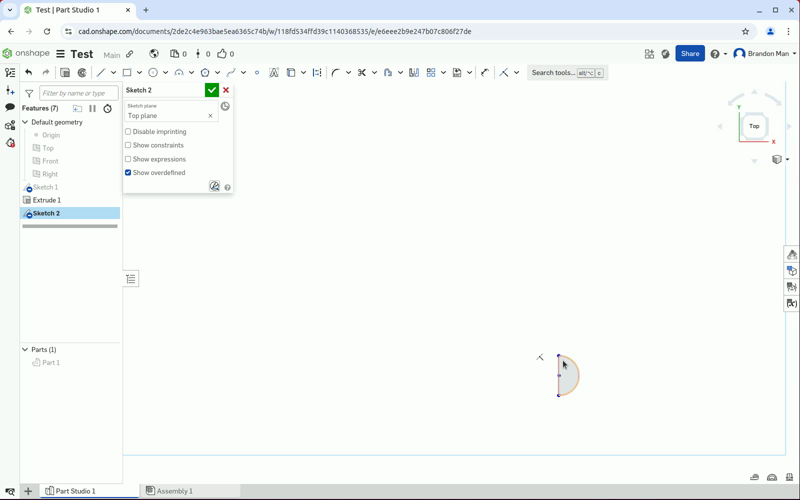
scroll(6)
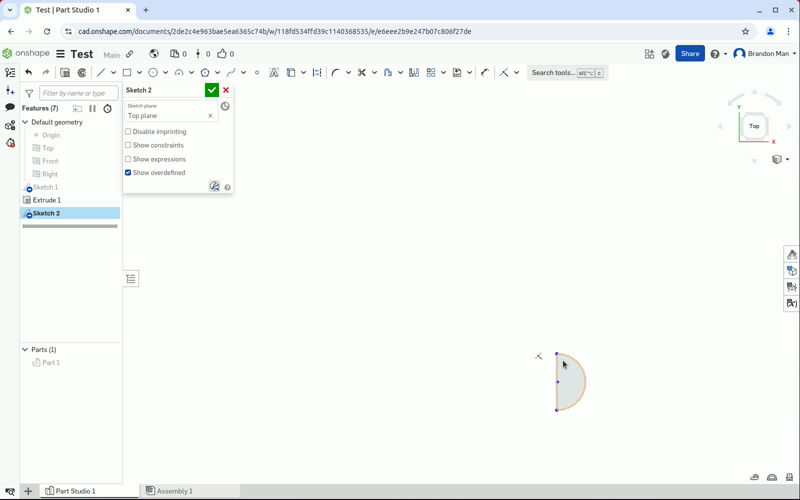
scroll(6)
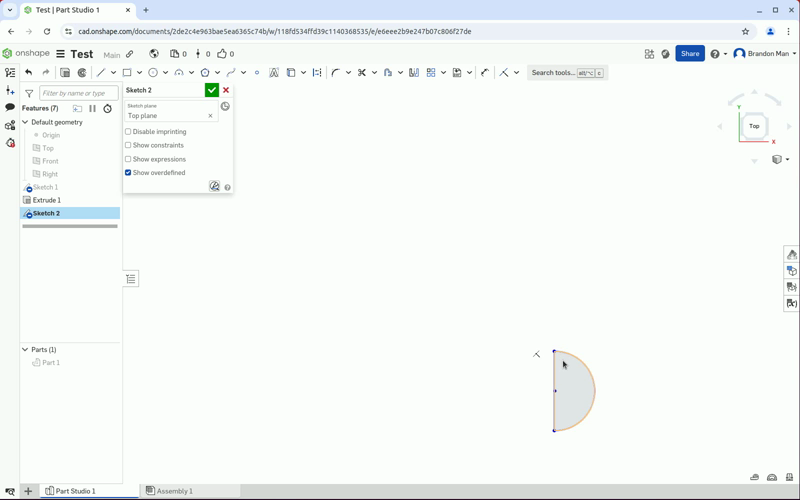
scroll(6)
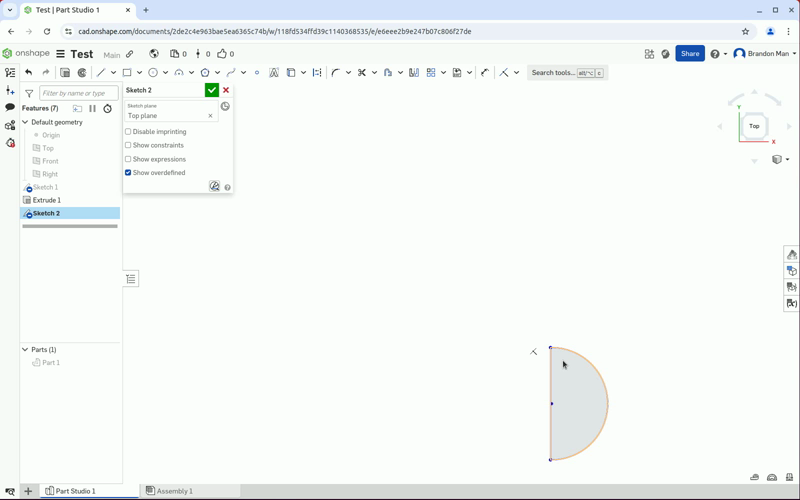
scroll(6)
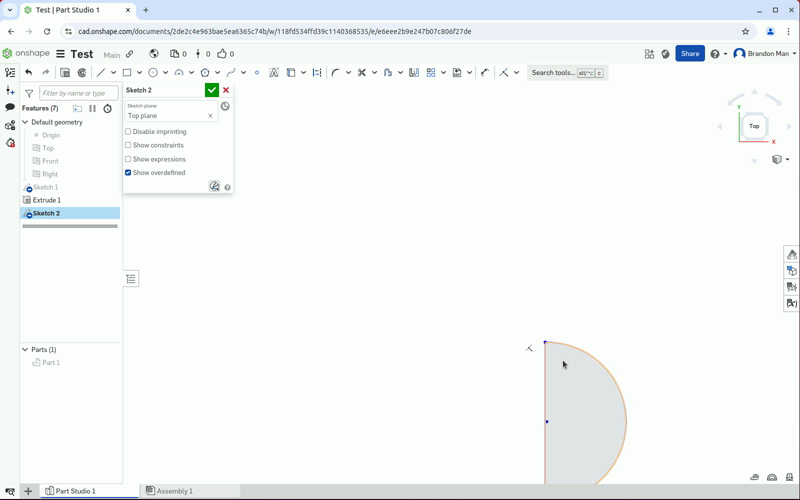
scroll(6)
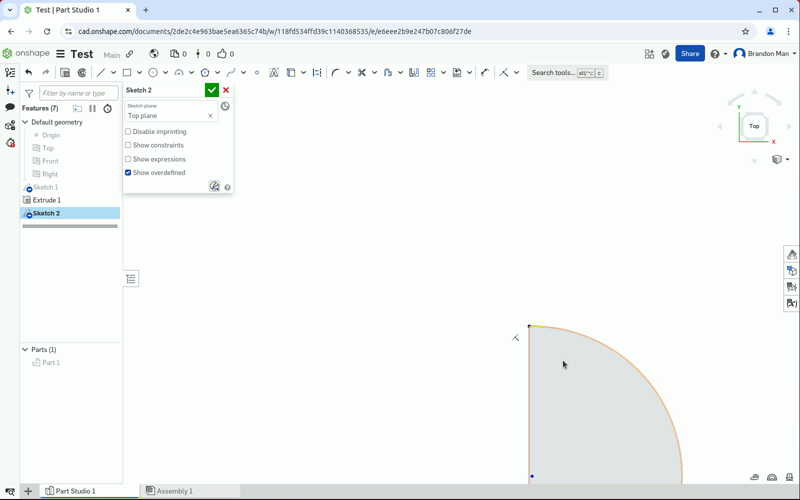
click(563, 360)
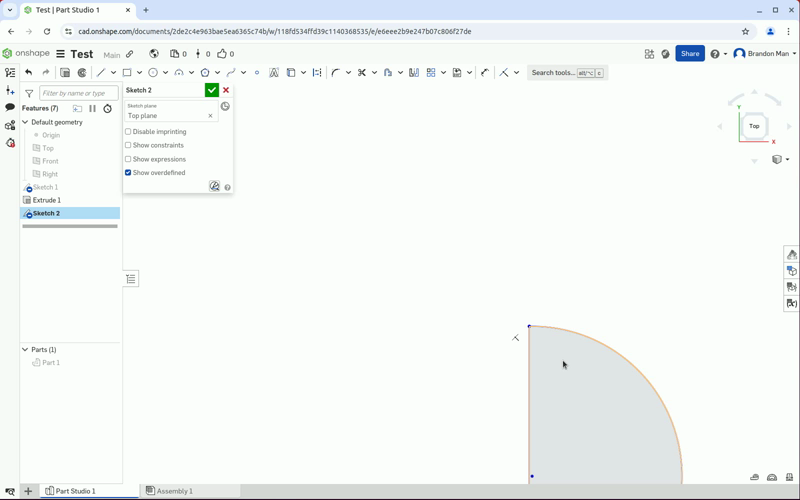
scroll(-6)
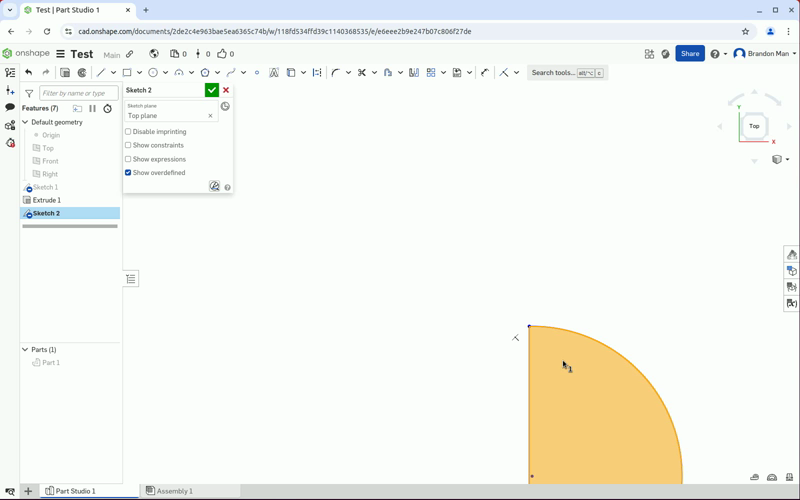
scroll(-6)
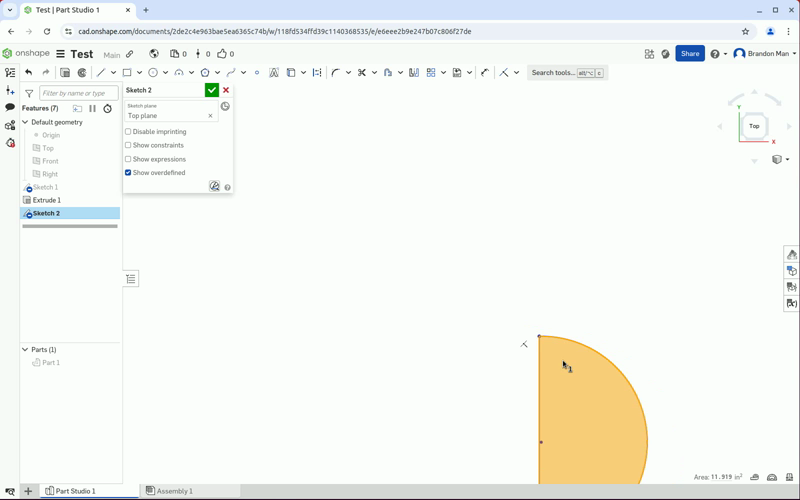
scroll(-6)
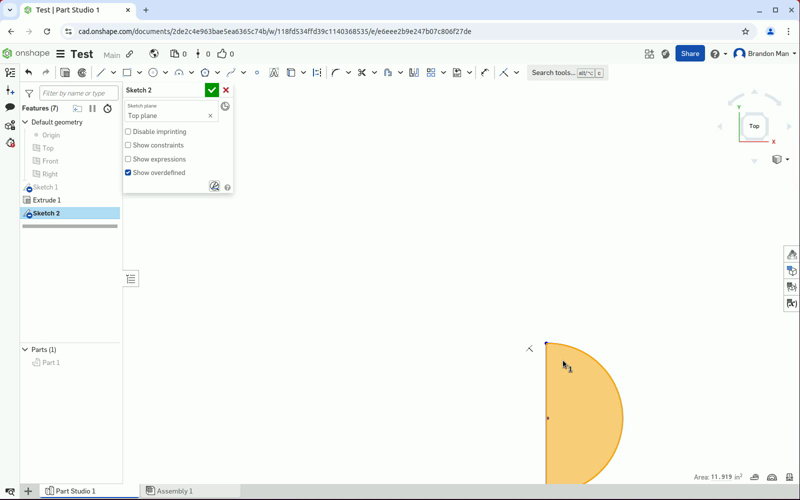
scroll(-6)
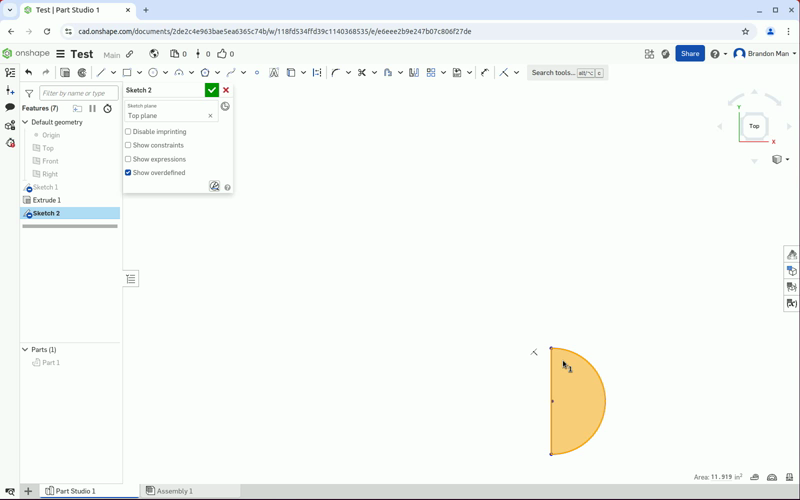
scroll(-6)
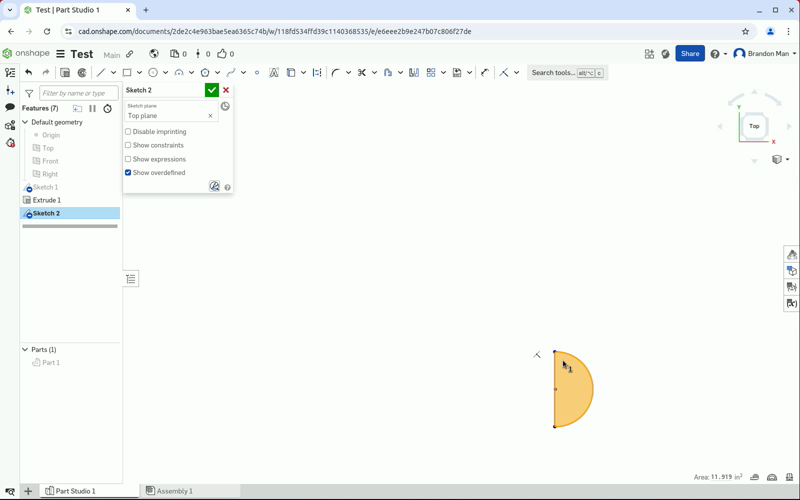
scroll(-6)
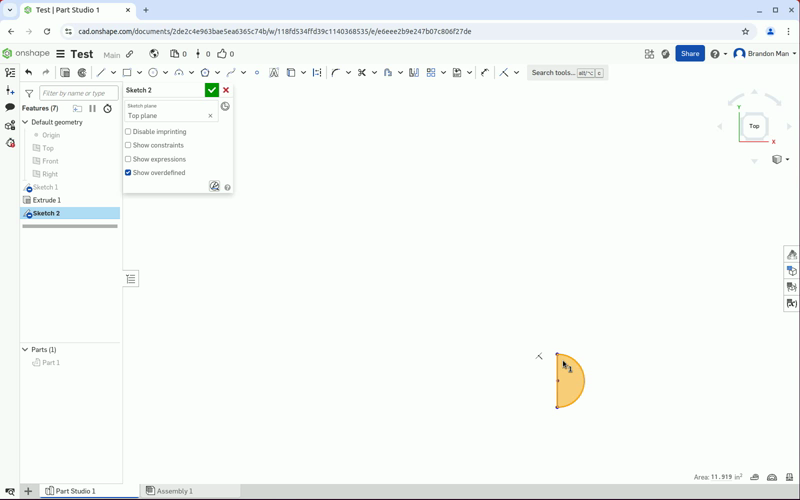
scroll(-6)
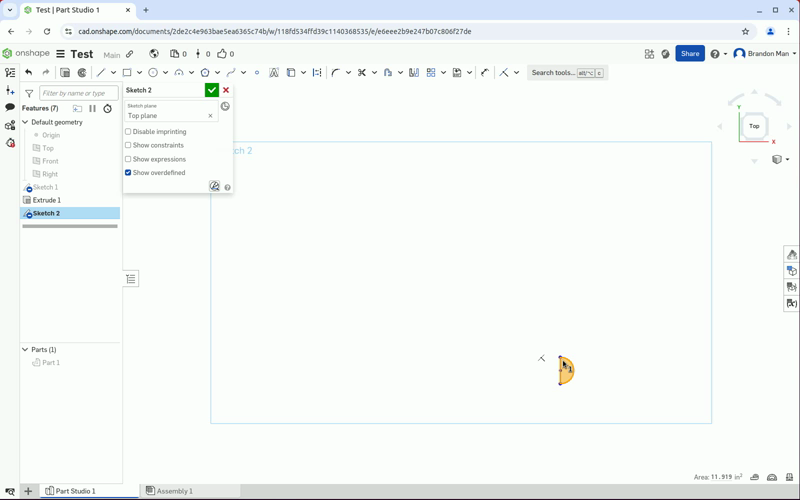
mouse_move(73, 352)
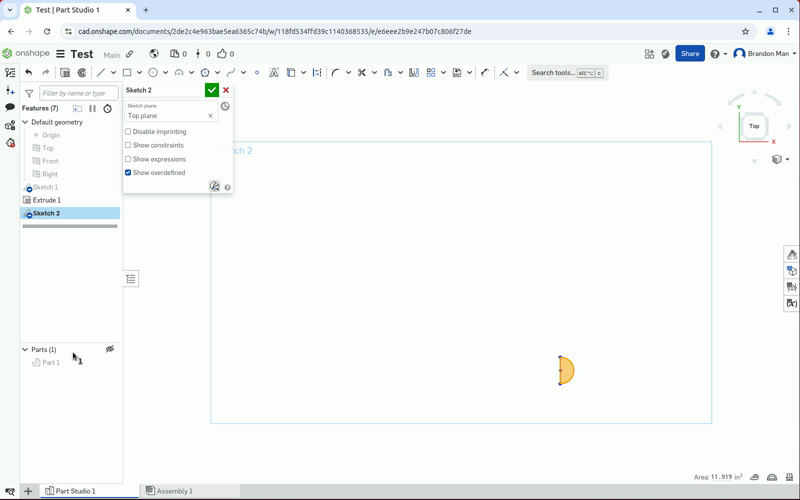
key(shift+y)
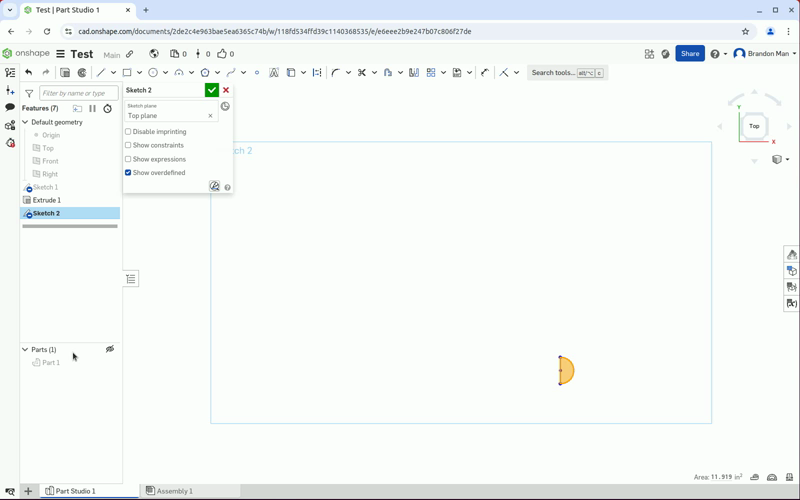
key(shift+e)
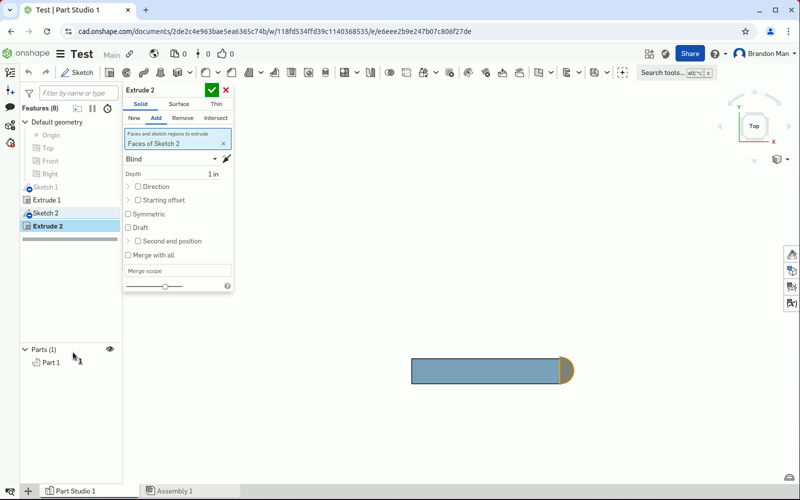
mouse_move(143, 106)
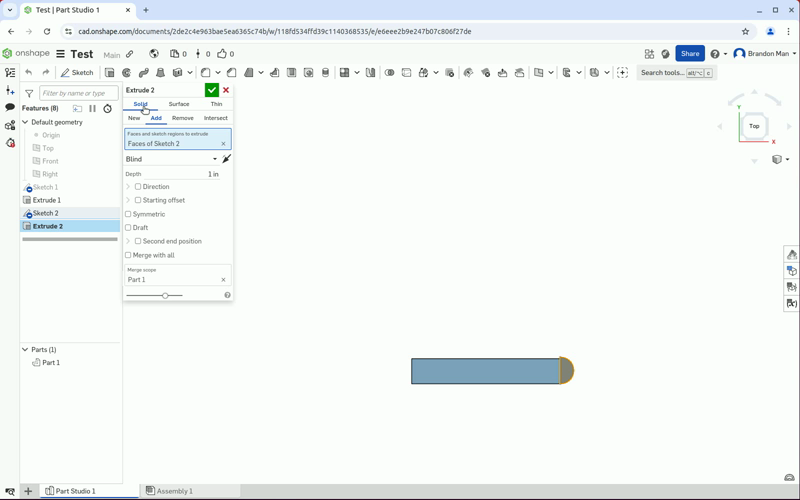
click(143, 106)
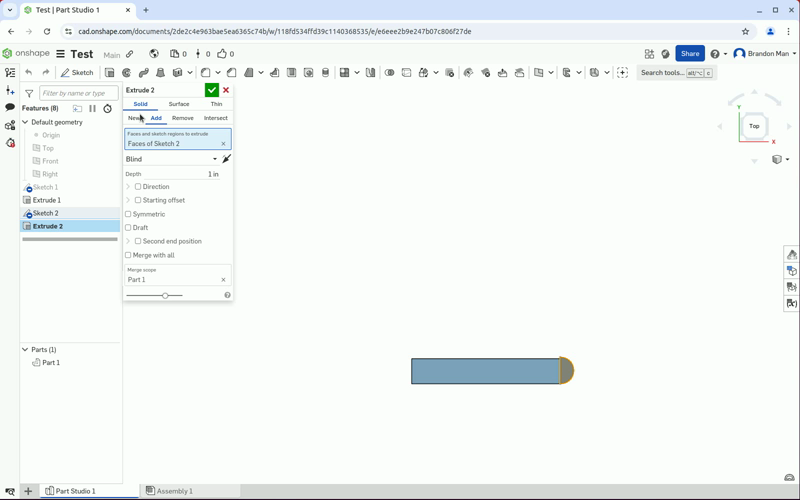
mouse_move(137, 120)
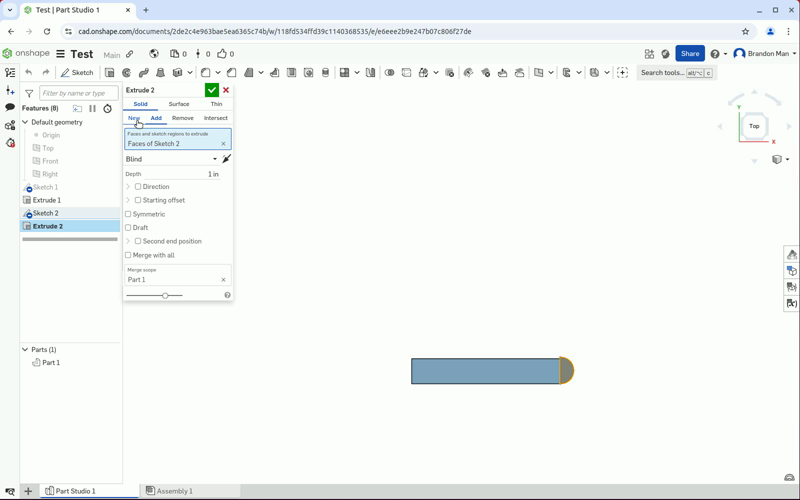
click(137, 120)
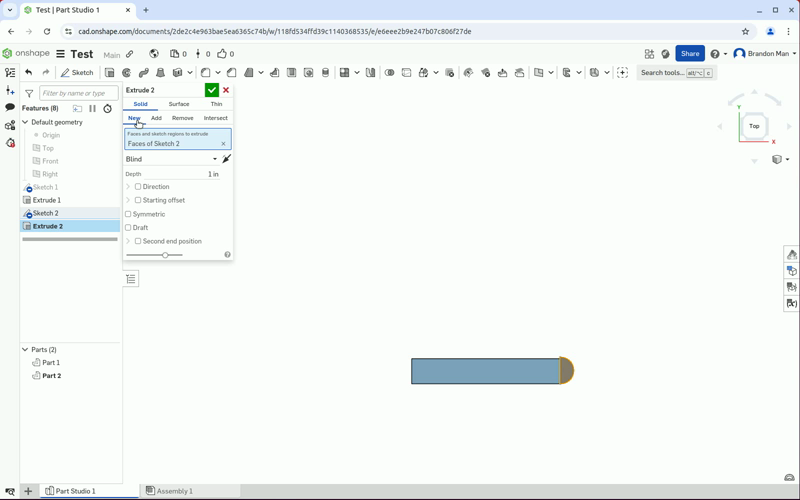
key(tab, 4)
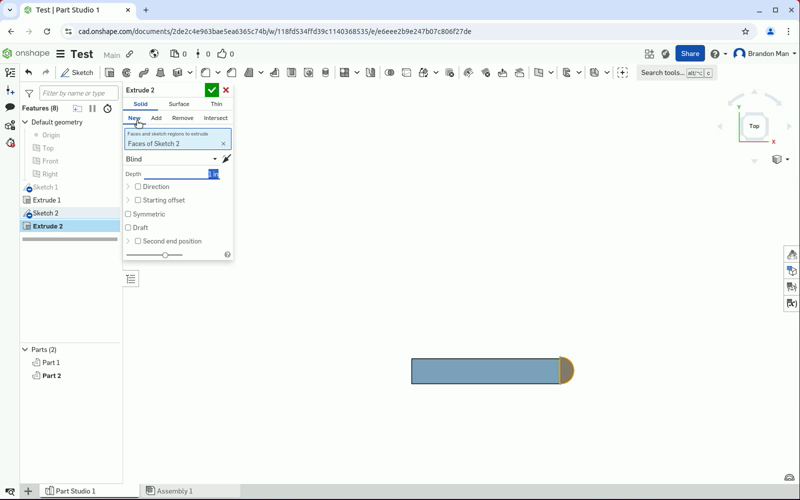
text(0.963)
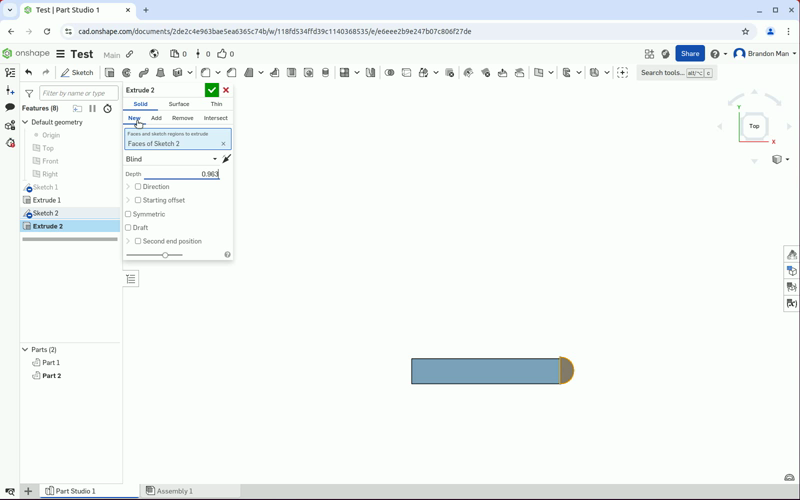
key(enter)
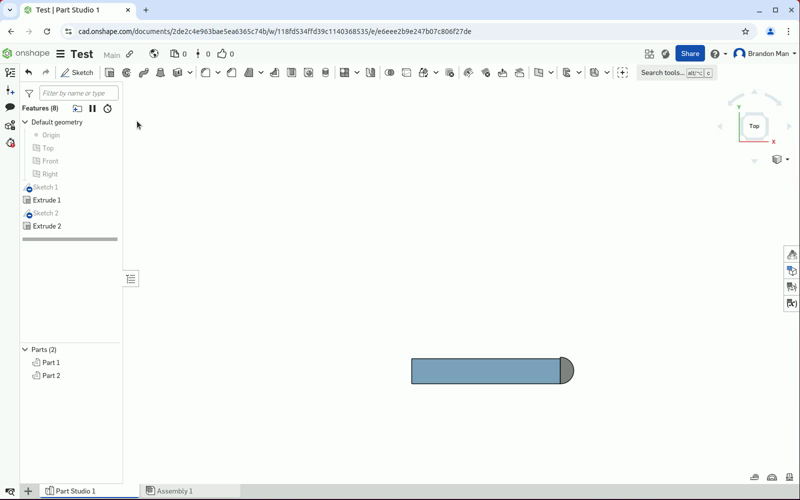
key(shift+h)
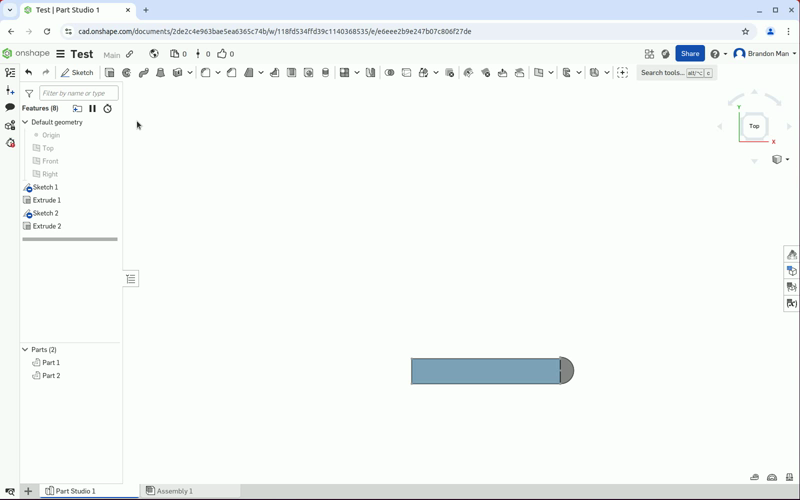
key(shift+h)
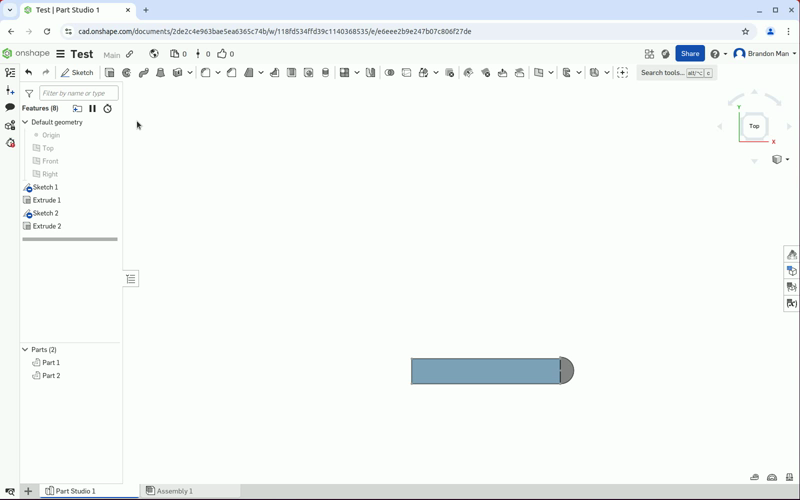
key(shift+7)
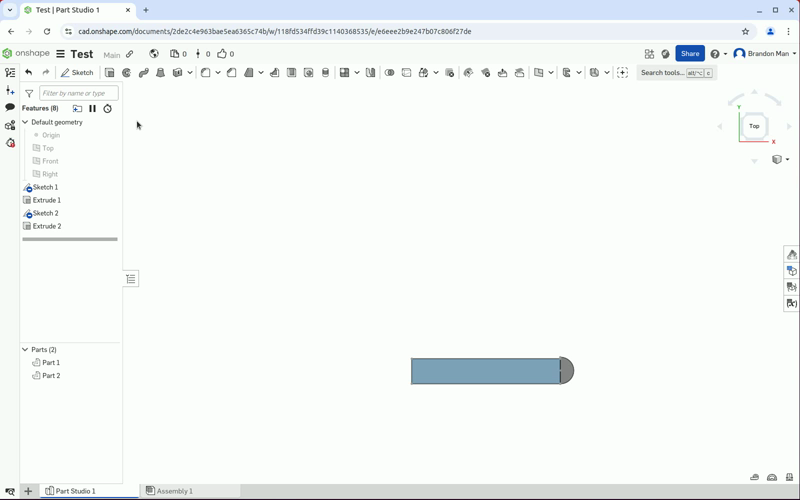
key(up, 3)
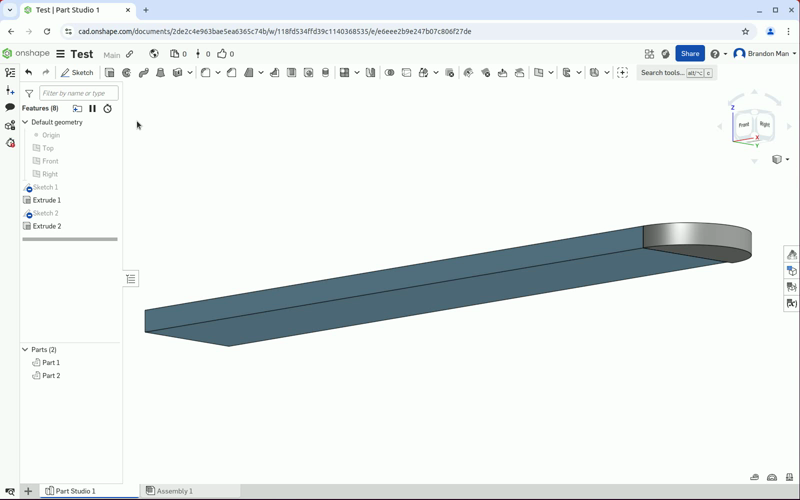
key(left, 3)
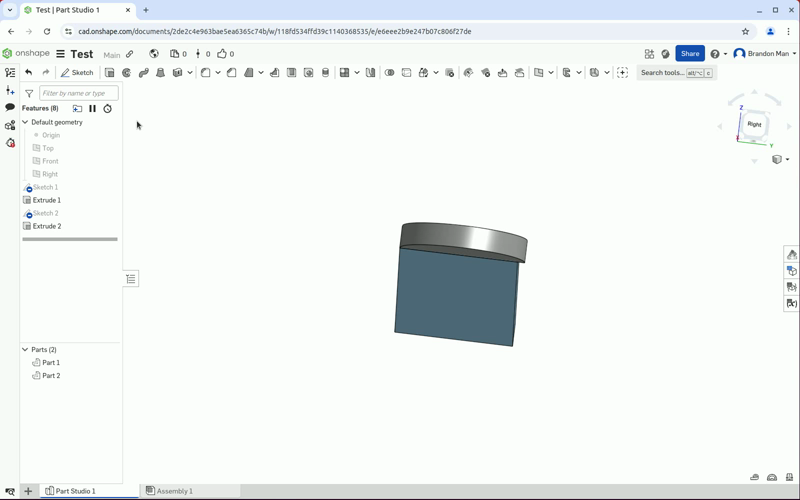
key(right, 3)
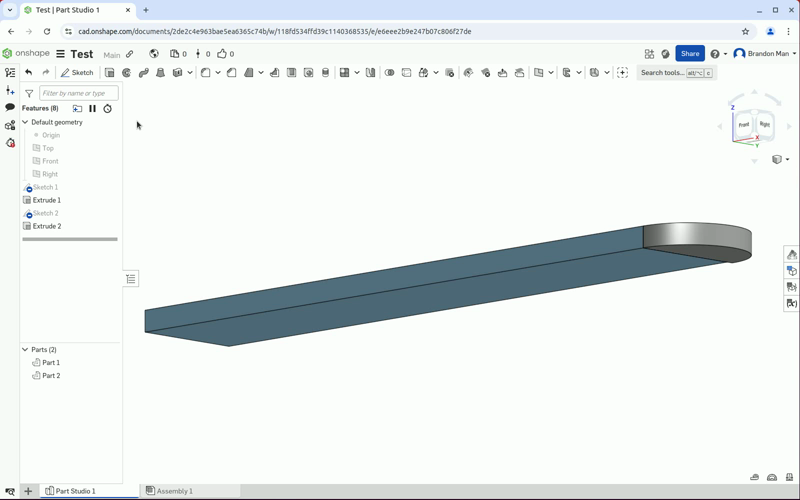
key(down, 3)
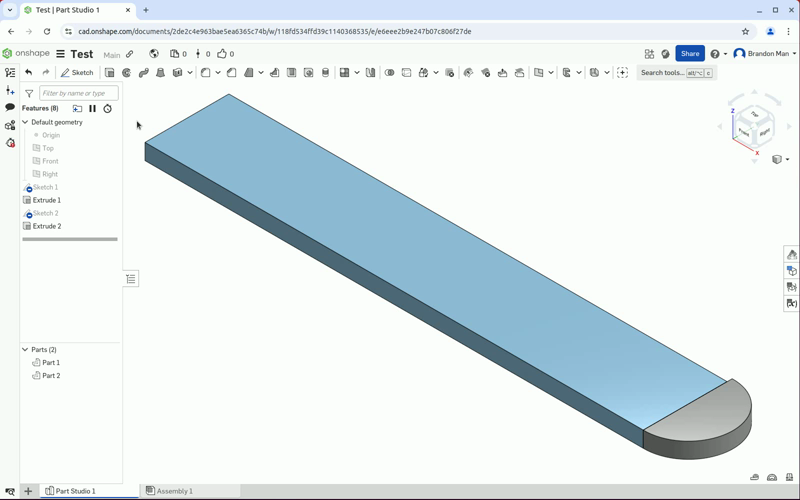
mouse_move(73, 189)
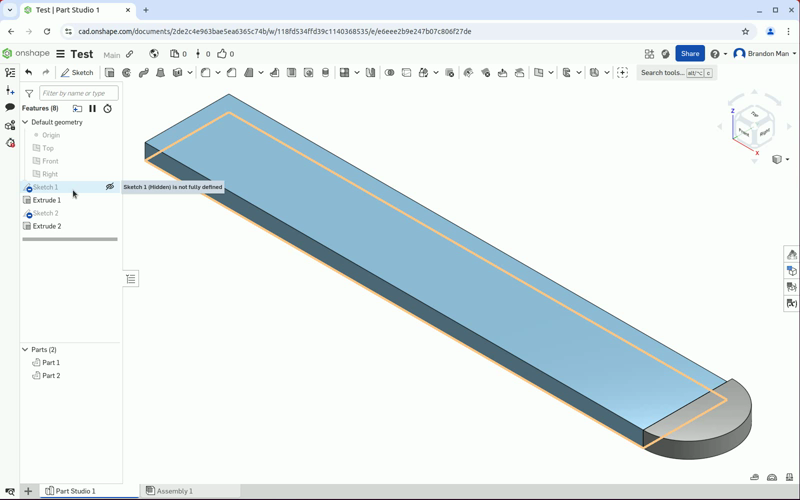
click(73, 189)